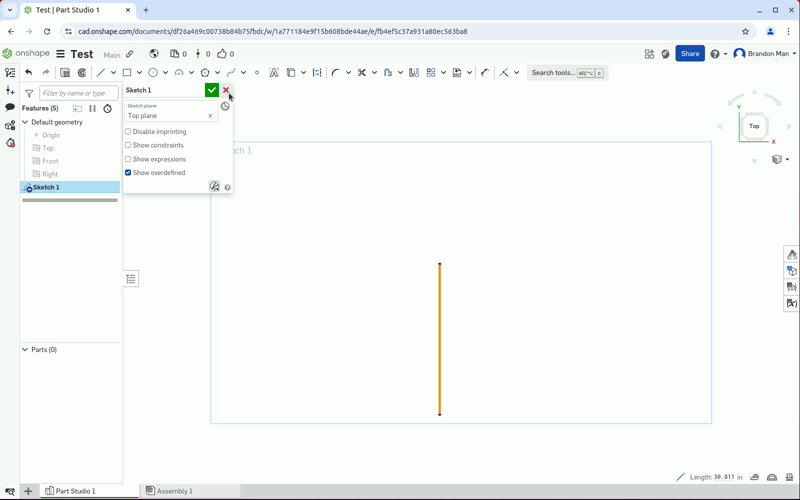
key(shift+h)
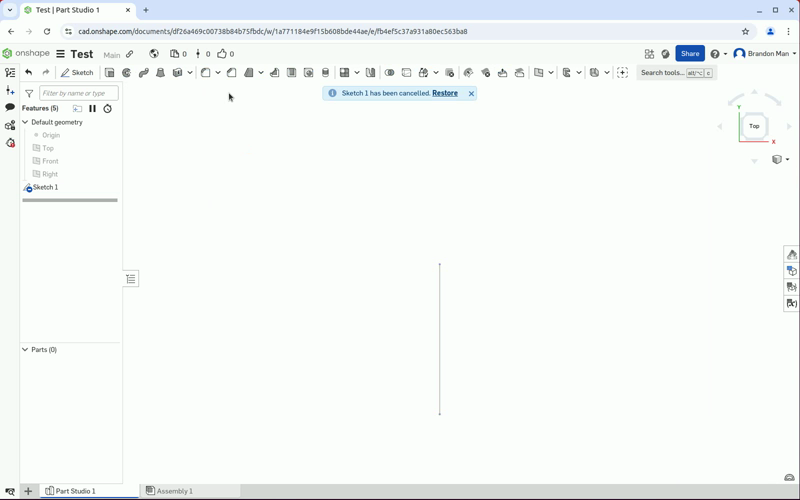
mouse_move(73, 352)
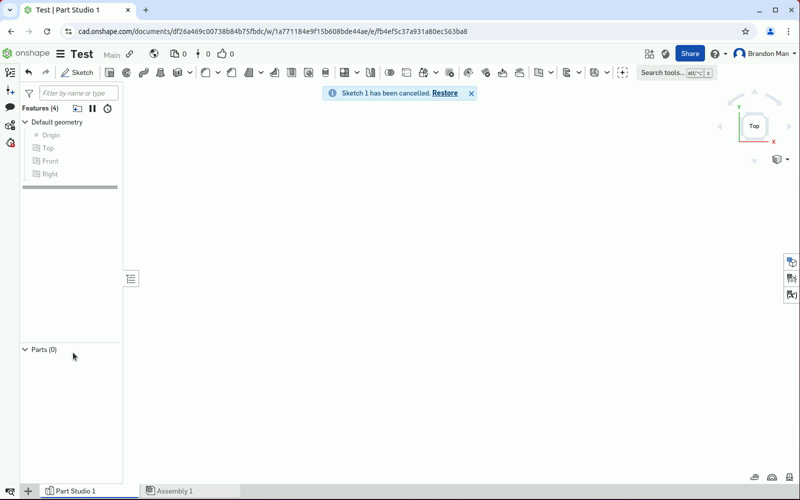
key(y)
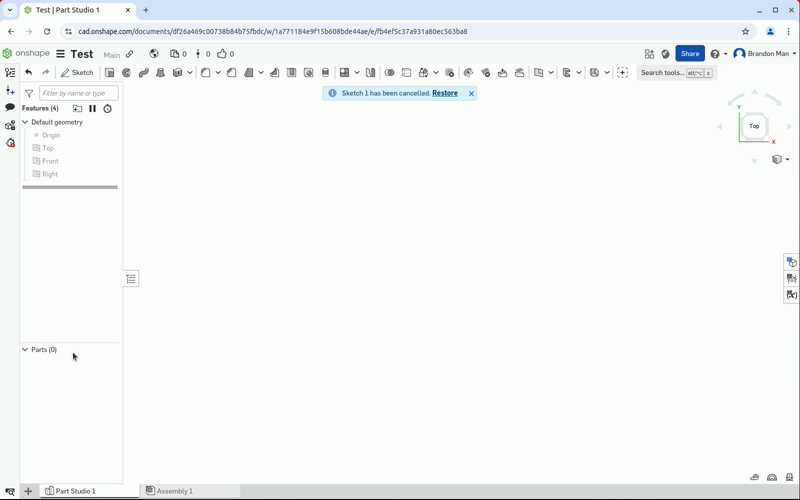
key(shift+p)
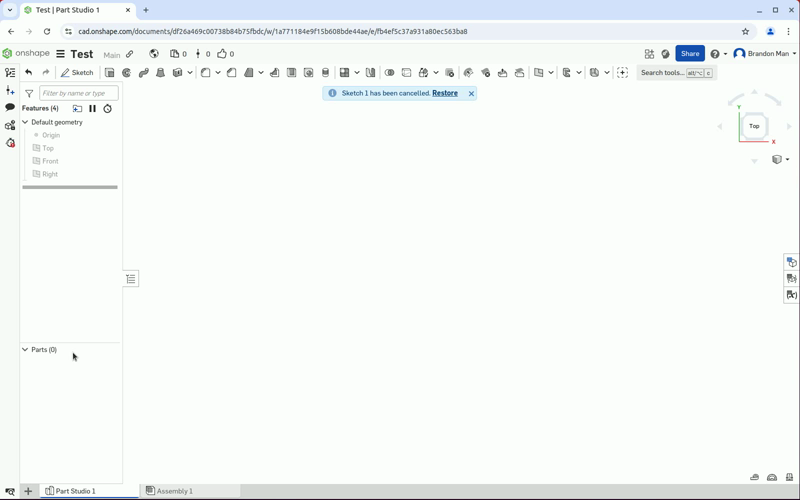
key(space)
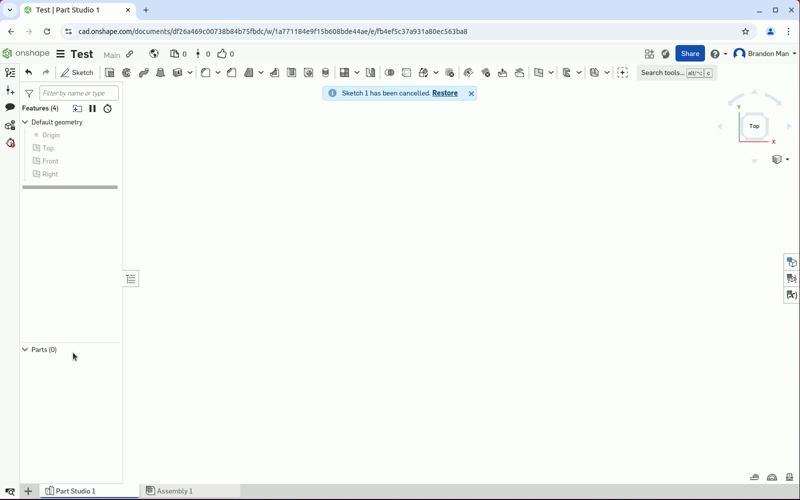
key_down(shift)
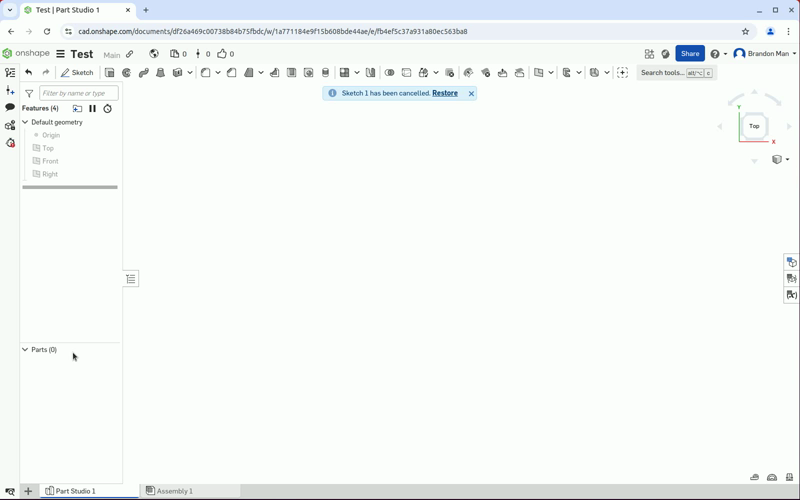
key(up)
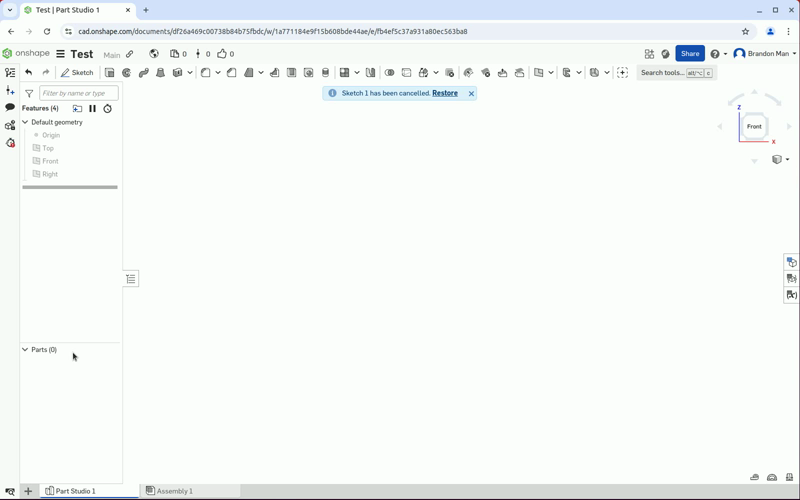
key_up(shift)
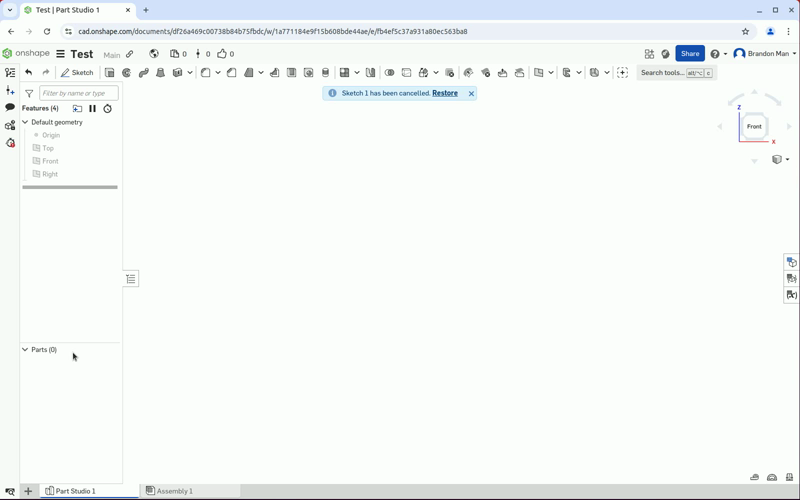
mouse_move(73, 352)
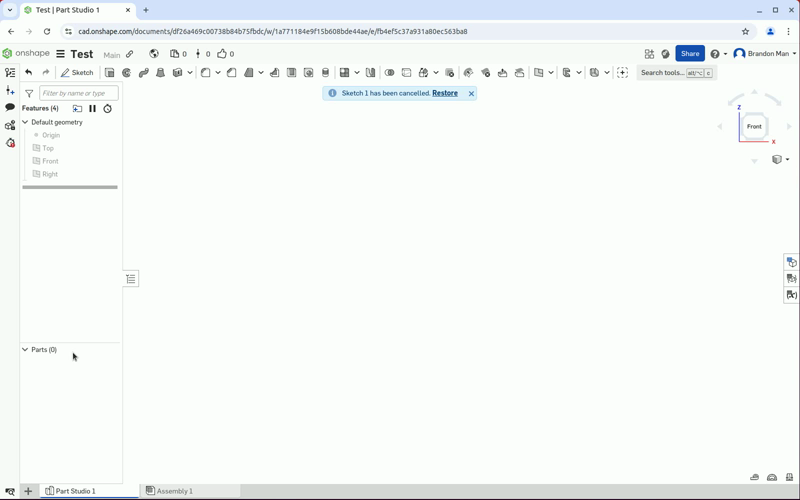
key(shift+y)
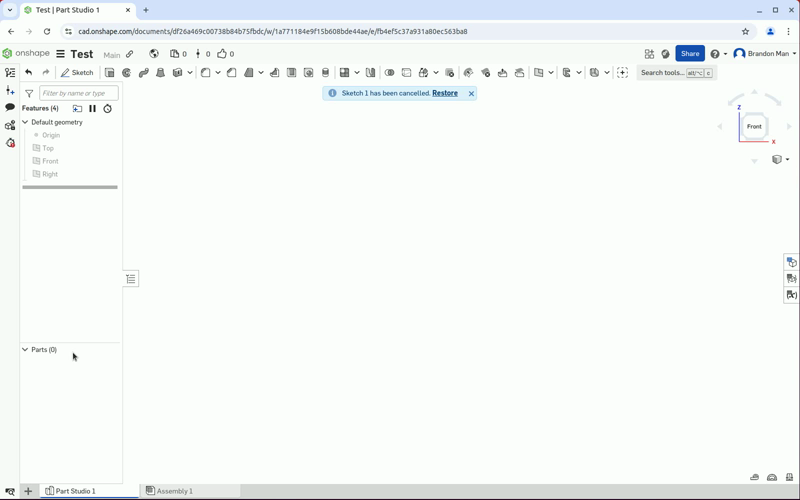
key(shift+s)
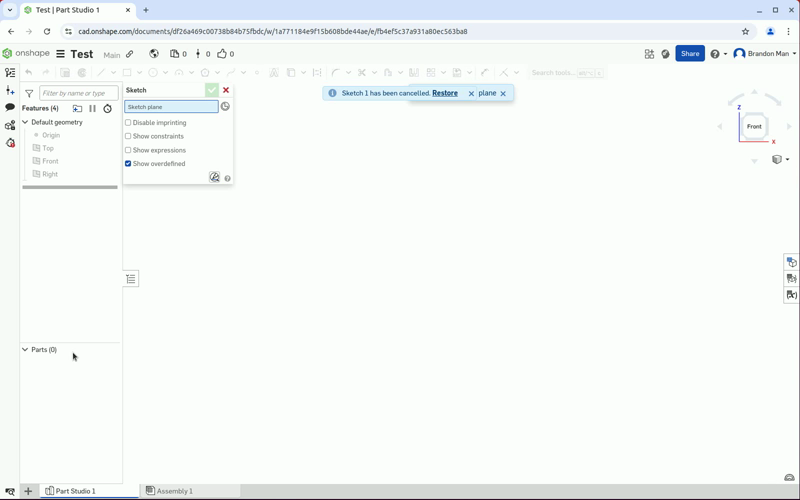
mouse_move(73, 163)
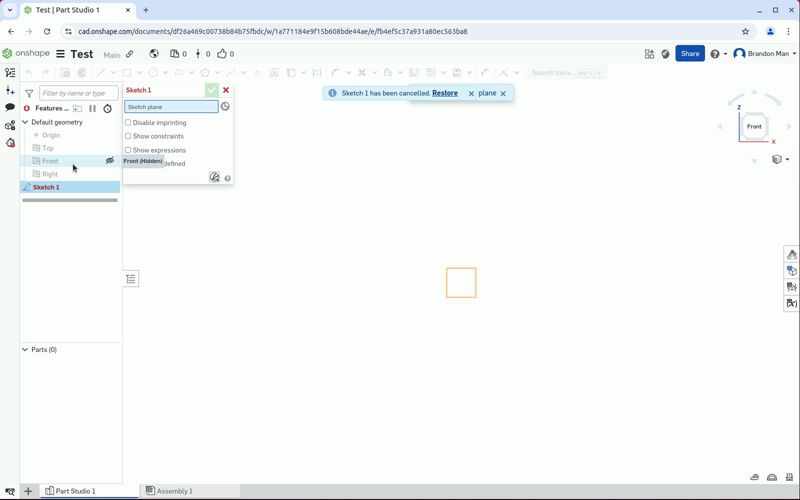
click(73, 163)
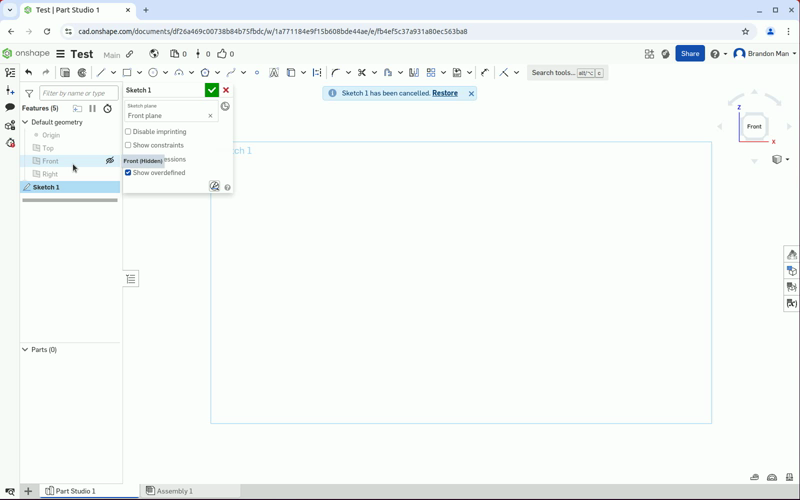
mouse_move(73, 352)
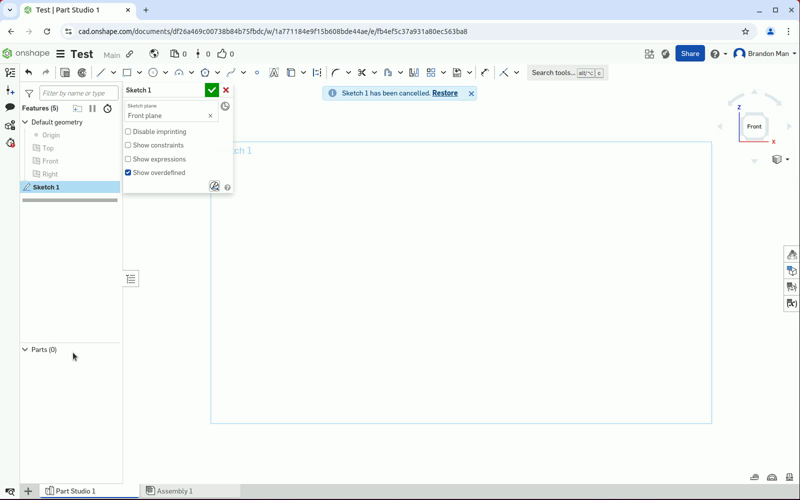
key(y)
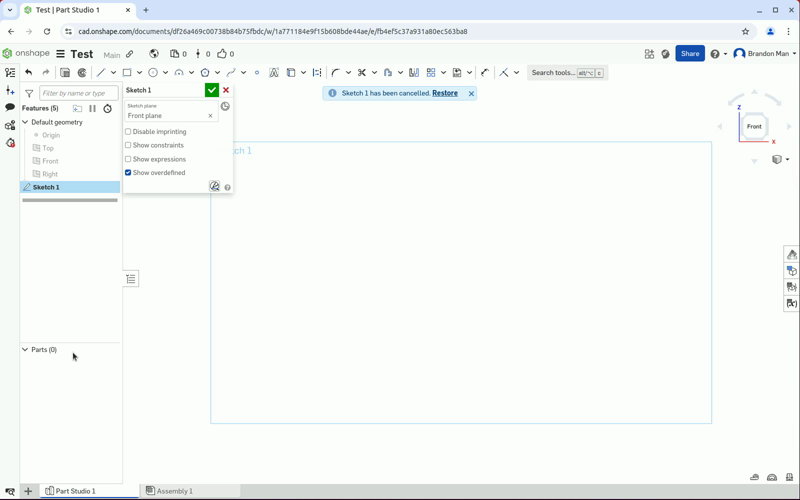
key(l)
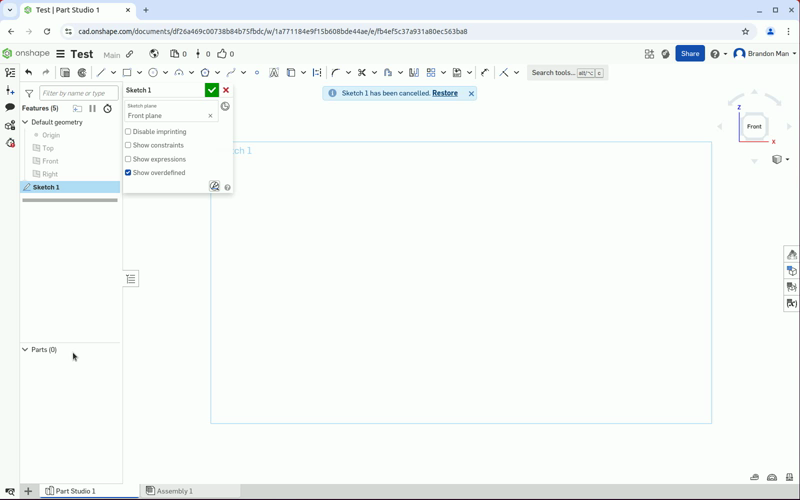
key_down(shift)
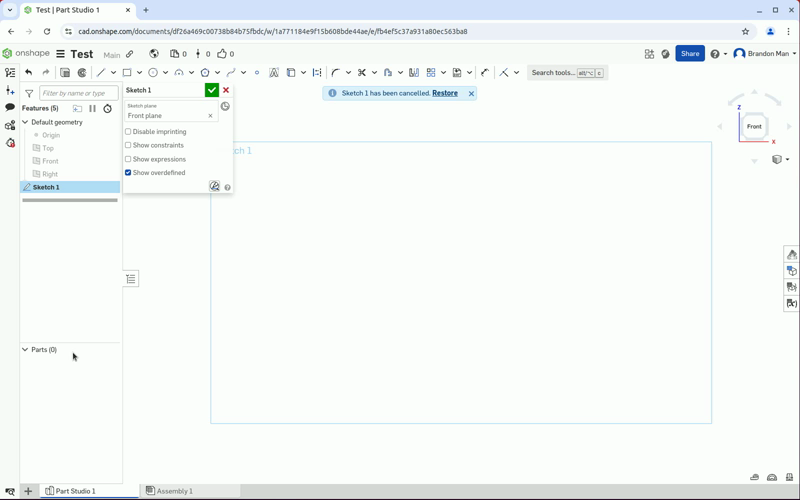
mouse_move(348, 395)
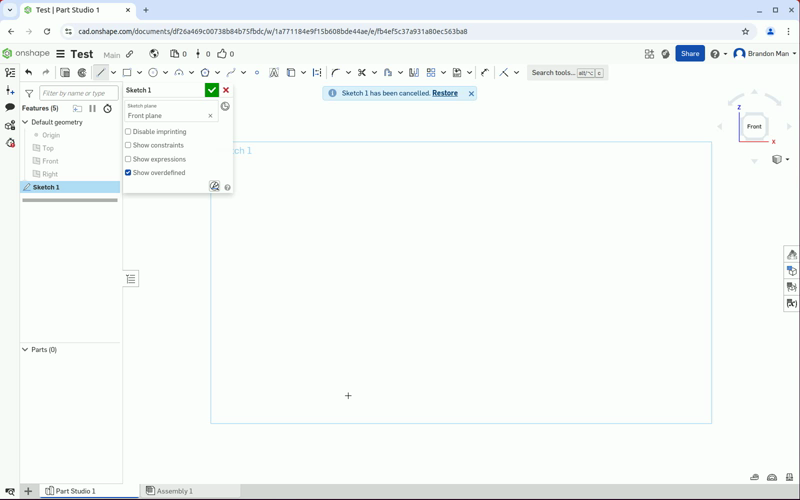
click(348, 395)
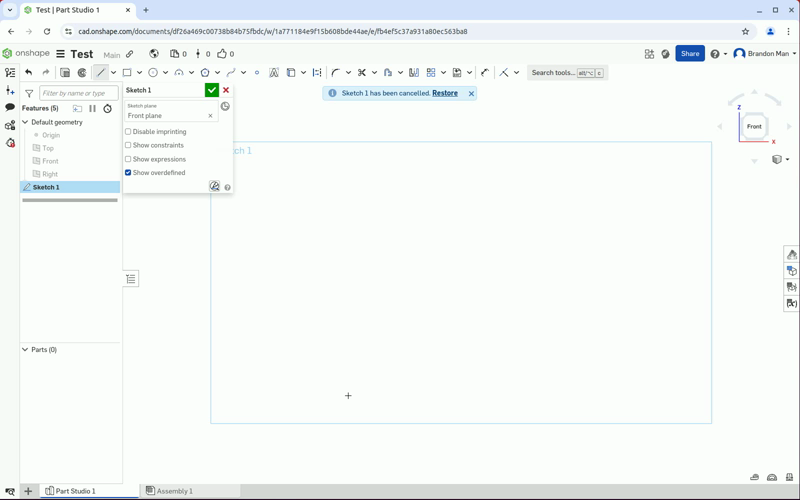
key_up(shift)
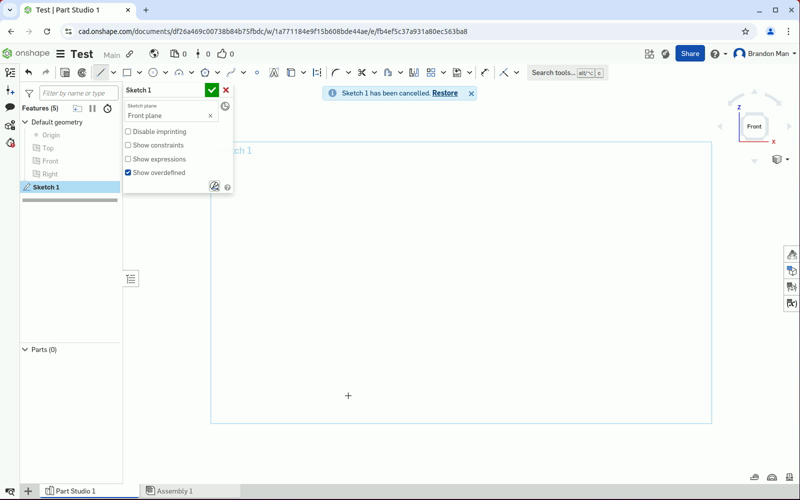
key_down(shift)
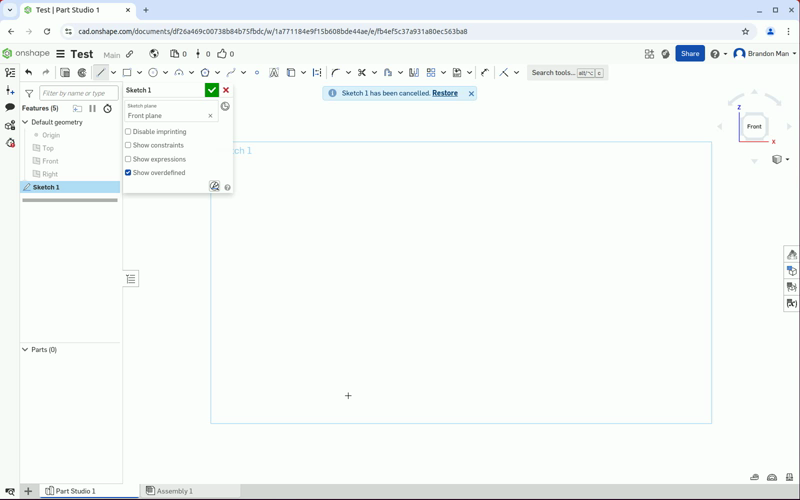
mouse_move(572, 395)
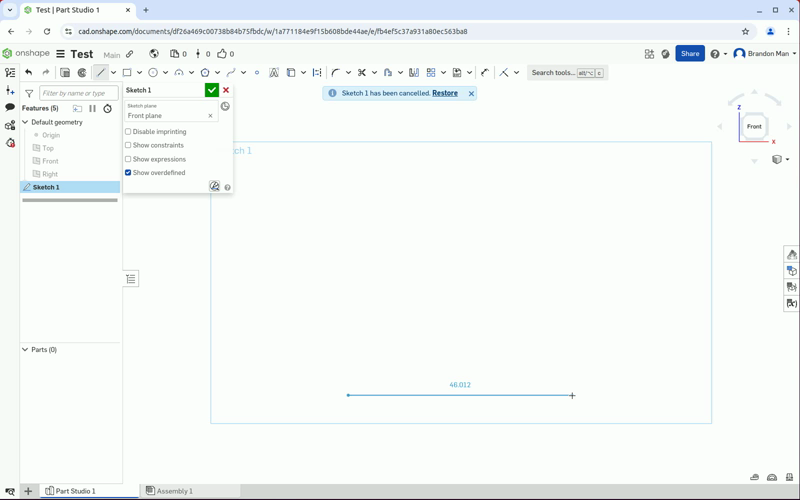
click(572, 395)
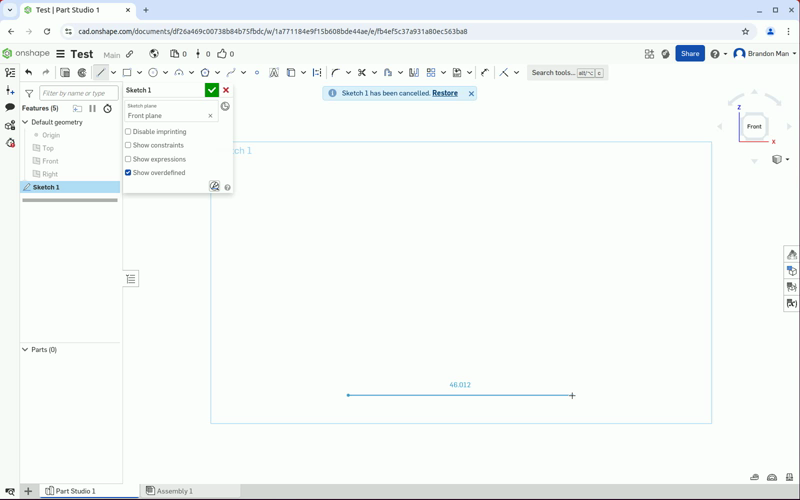
key_up(shift)
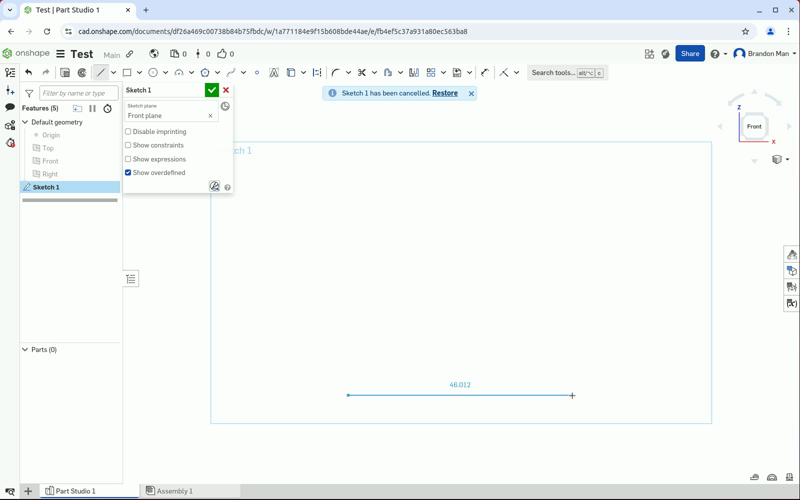
key_down(shift)
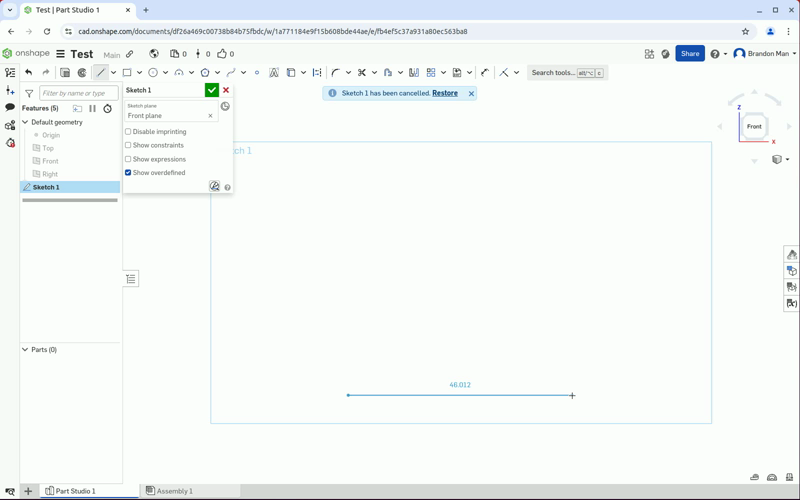
mouse_move(572, 171)
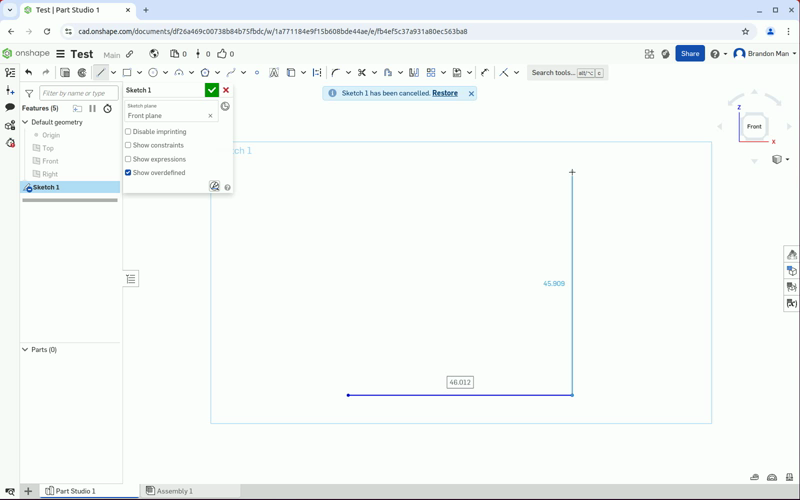
click(572, 171)
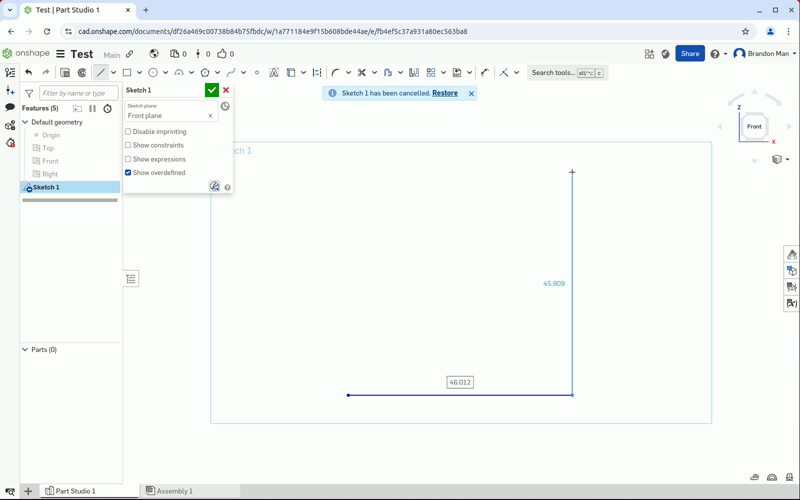
key_up(shift)
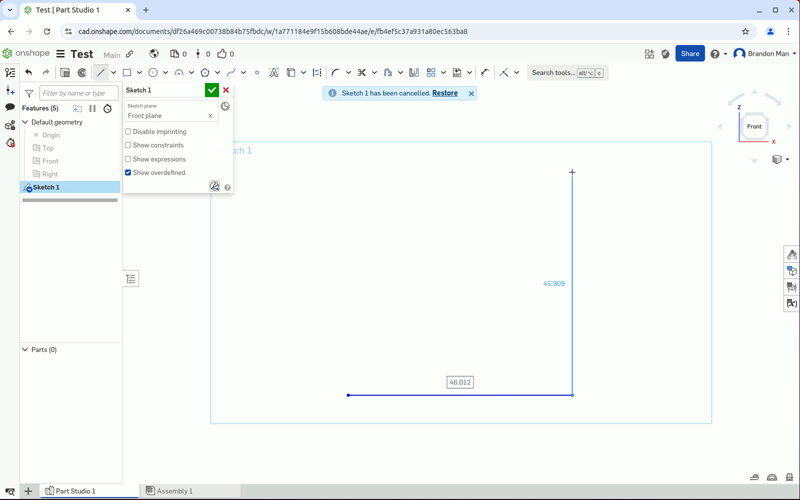
key_down(shift)
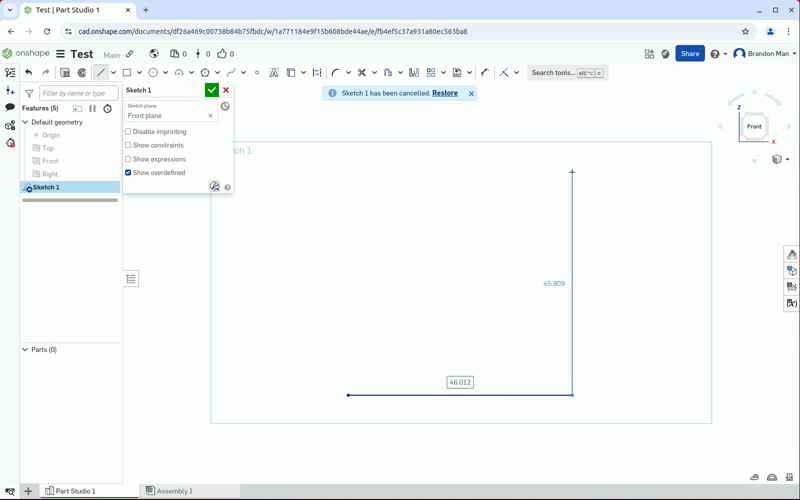
mouse_move(348, 171)
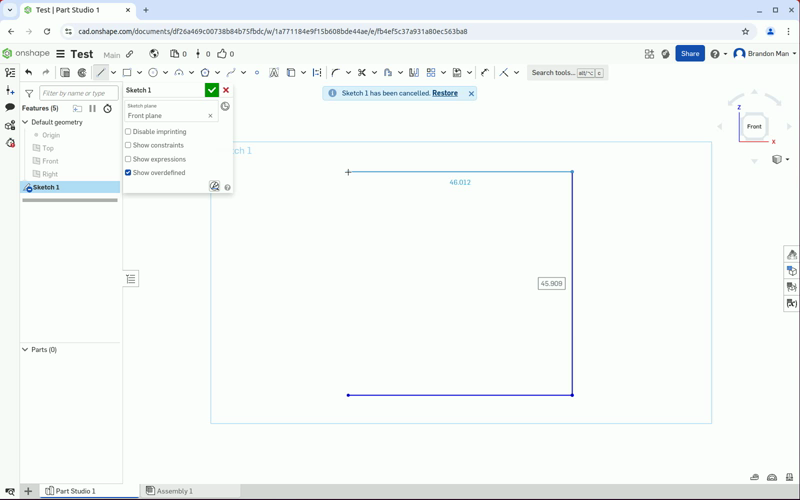
click(348, 171)
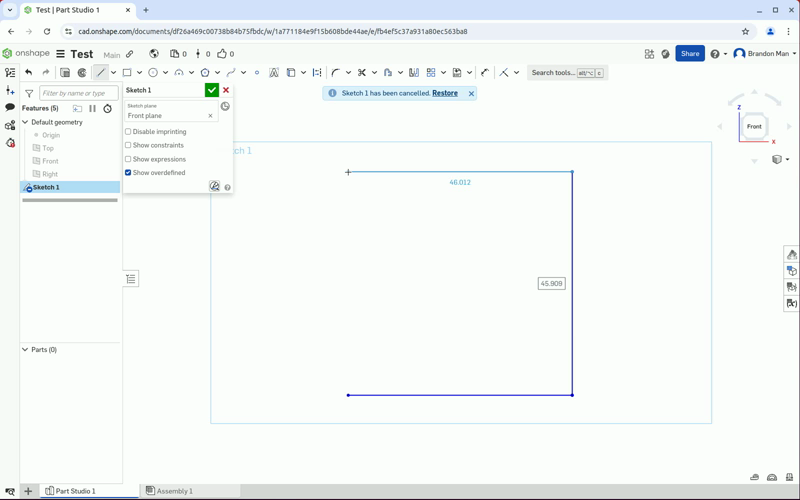
key_up(shift)
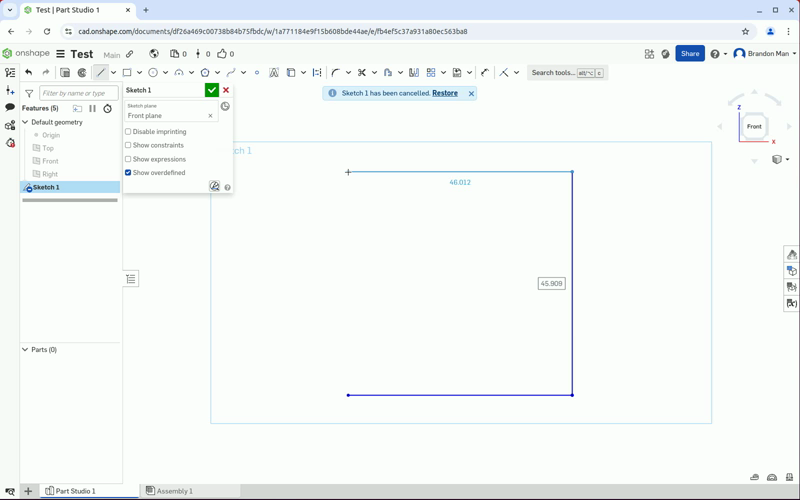
key_down(shift)
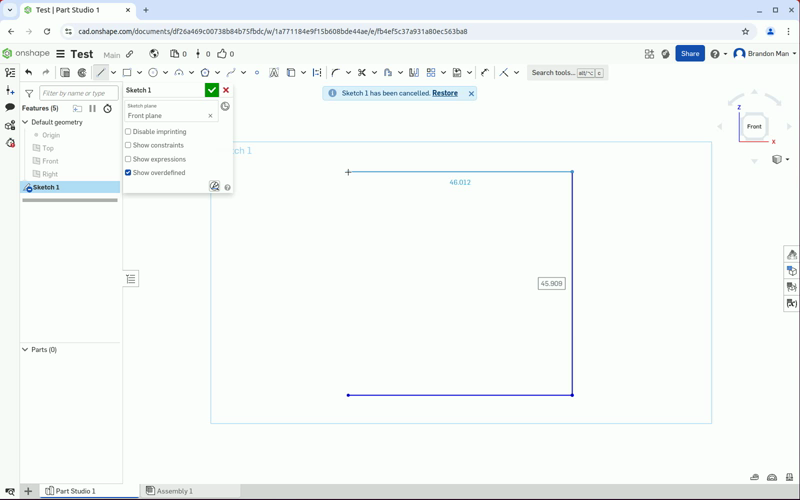
mouse_move(348, 395)
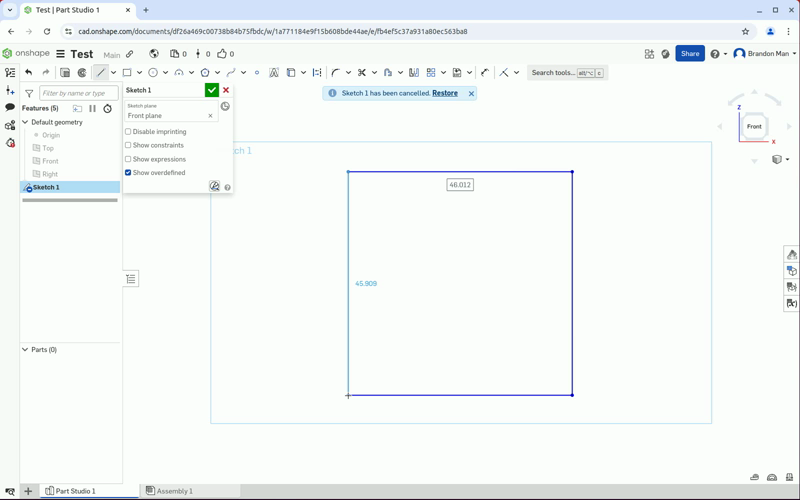
key_up(shift)
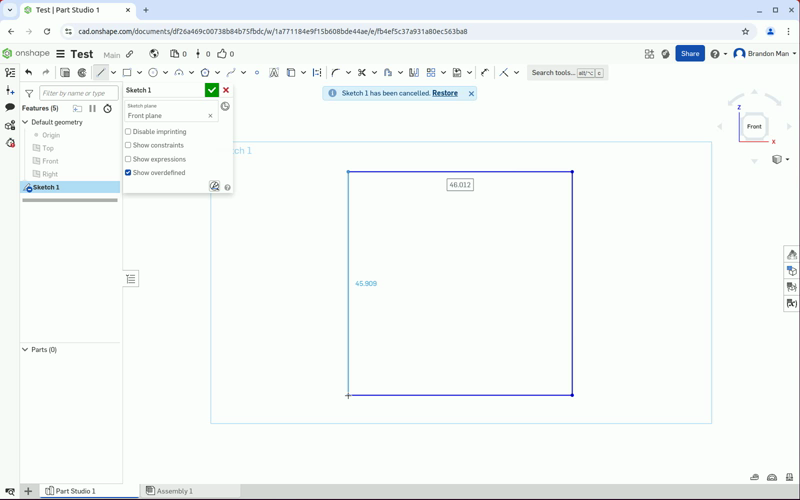
click(348, 395)
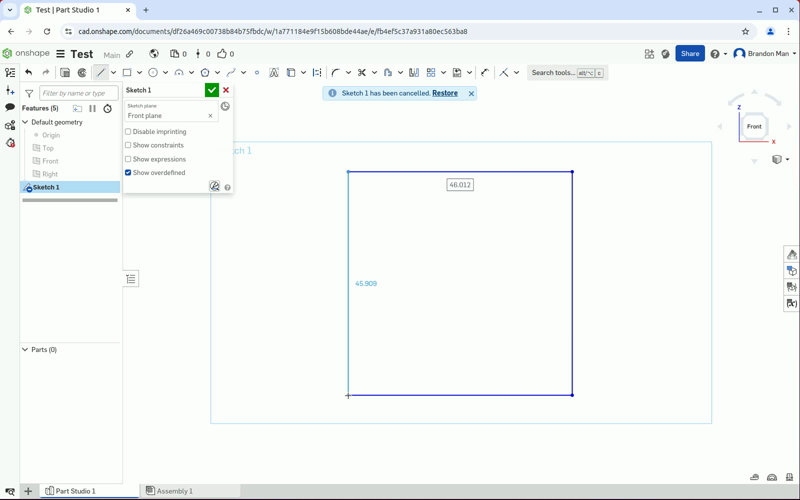
key(esc)
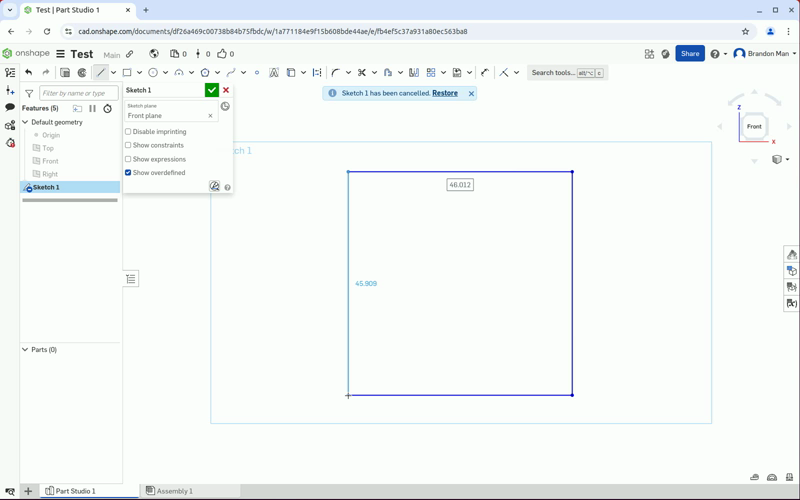
mouse_move(490, 361)
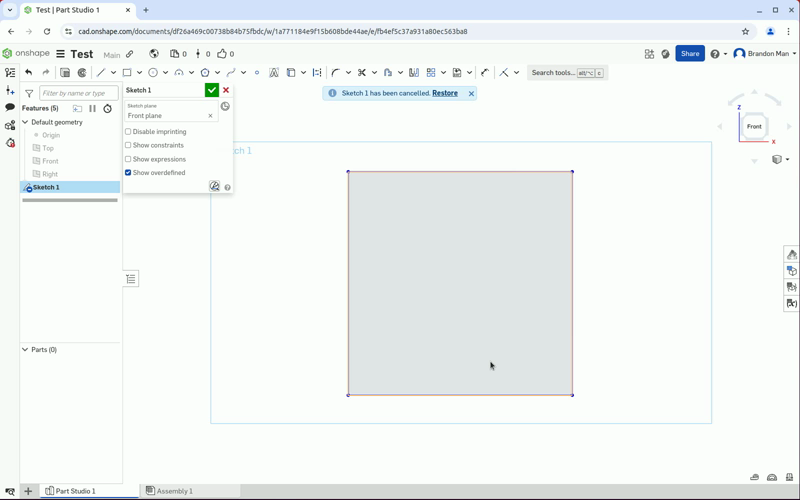
click(490, 361)
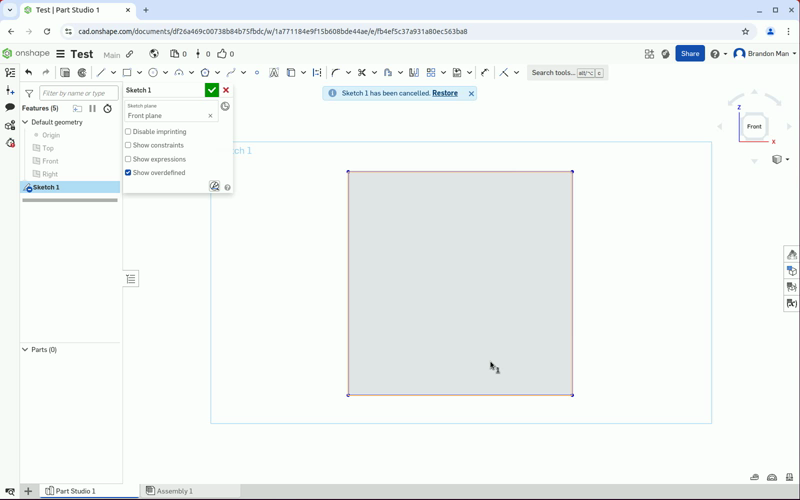
mouse_move(73, 352)
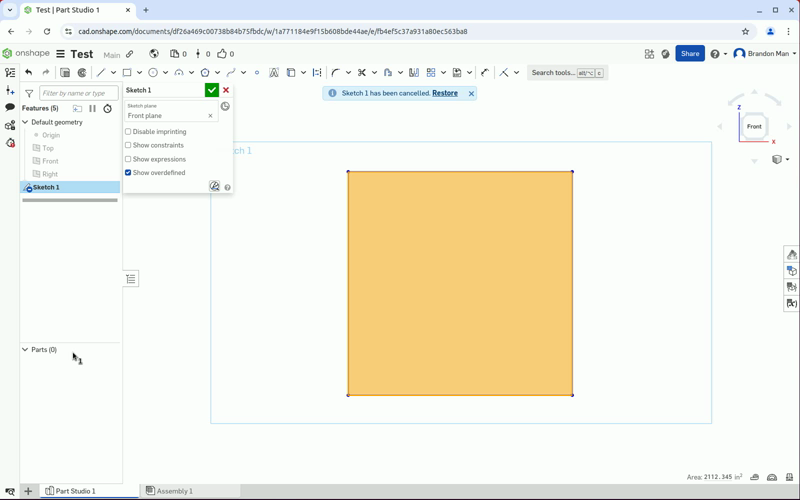
key(shift+y)
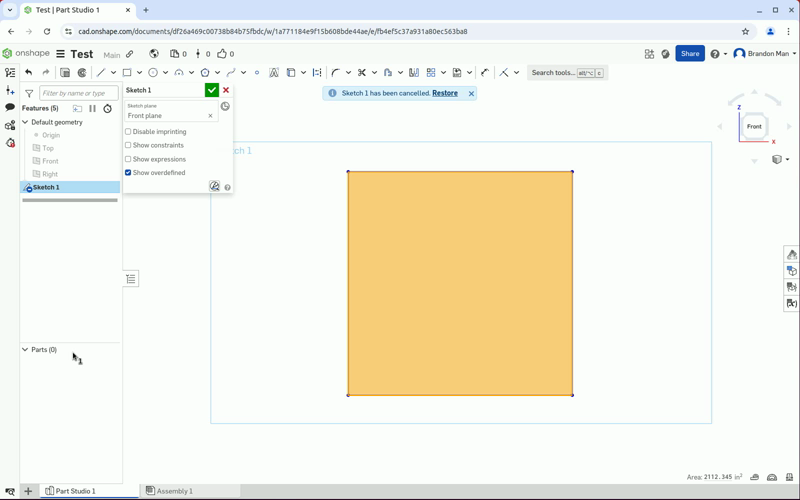
key(shift+e)
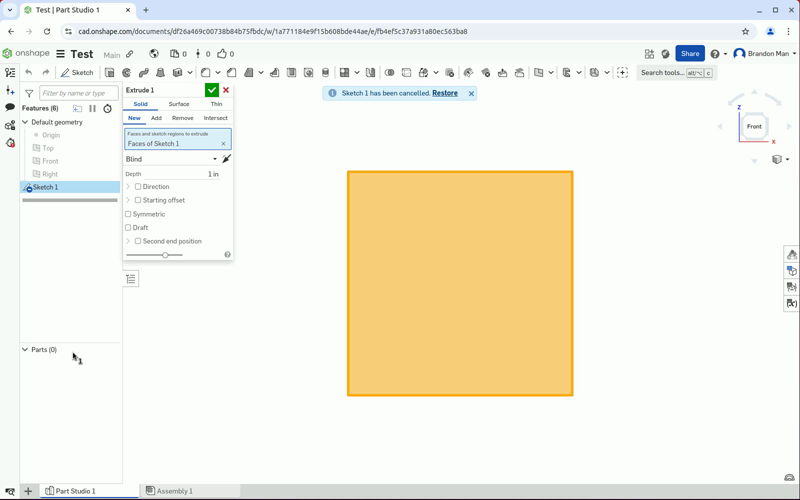
mouse_move(143, 106)
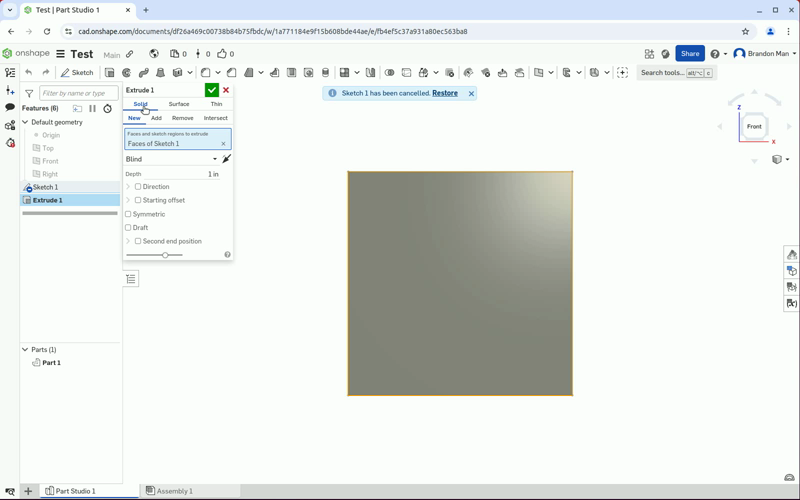
click(143, 106)
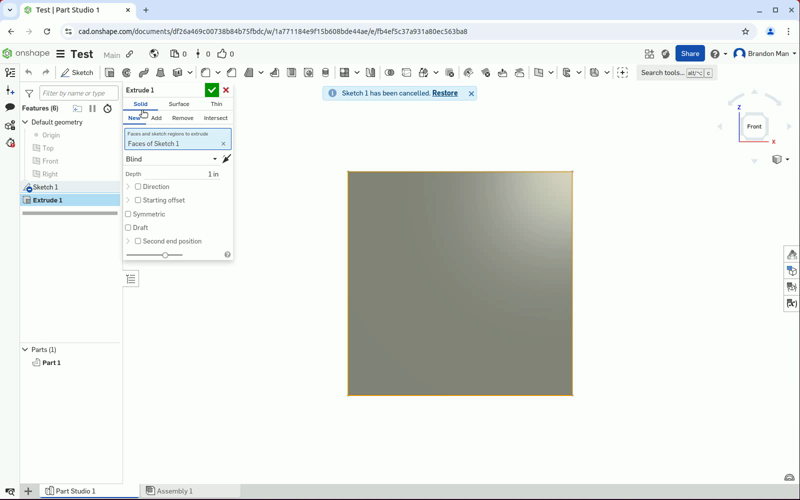
mouse_move(137, 120)
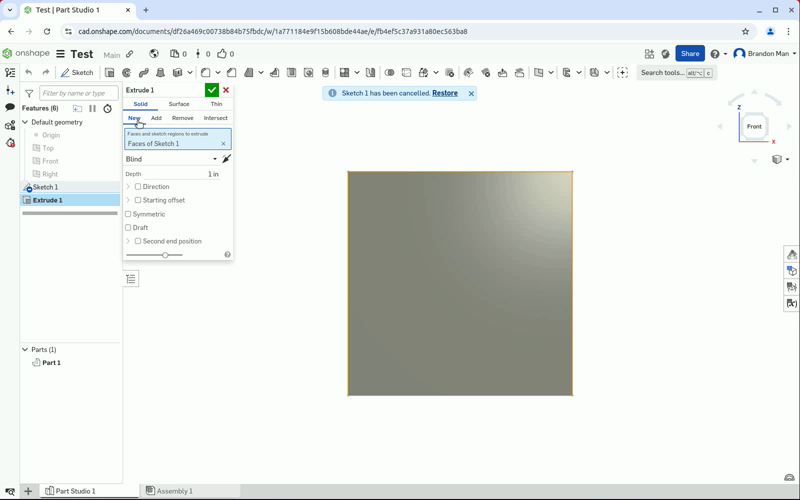
click(137, 120)
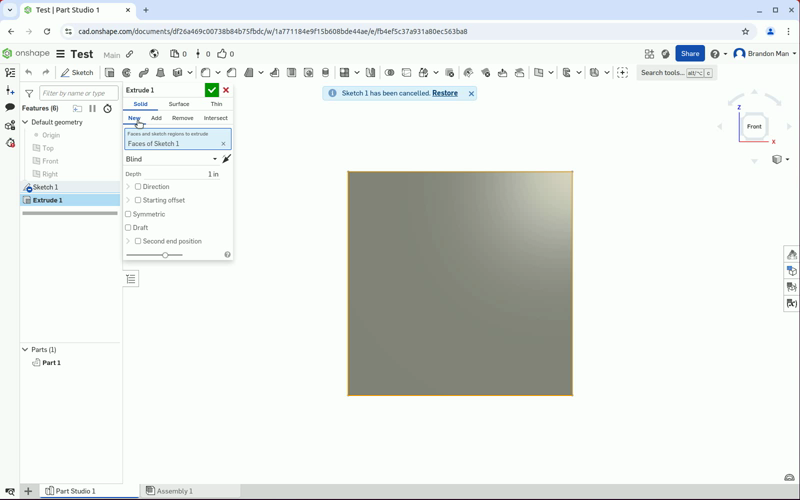
key(tab, 4)
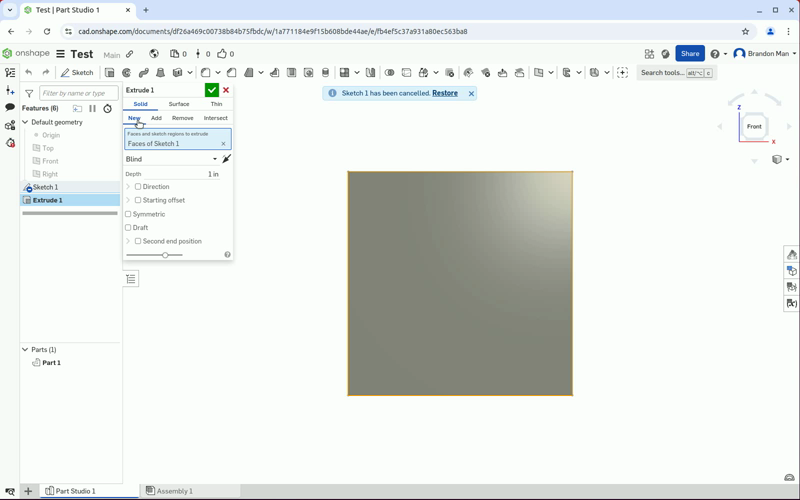
text(-23.108)
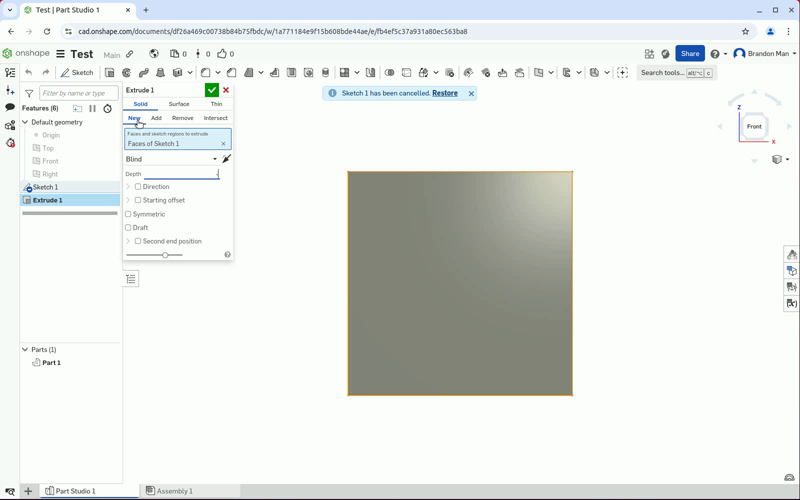
key(enter)
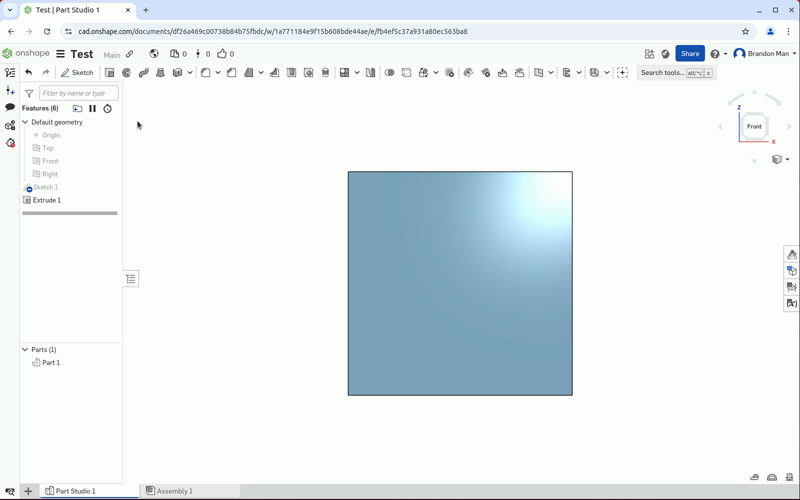
key(shift+h)
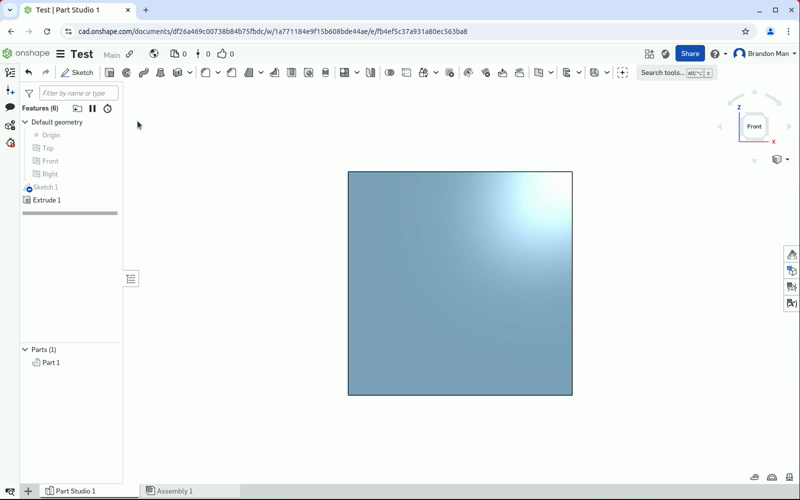
key(shift+h)
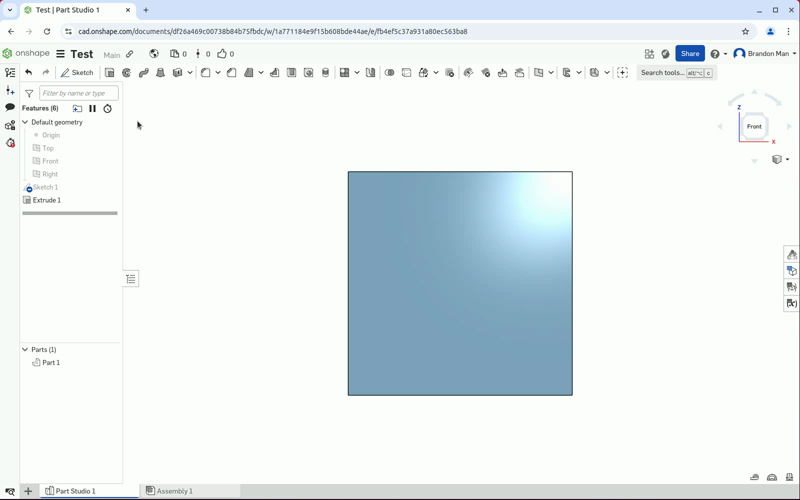
mouse_move(73, 189)
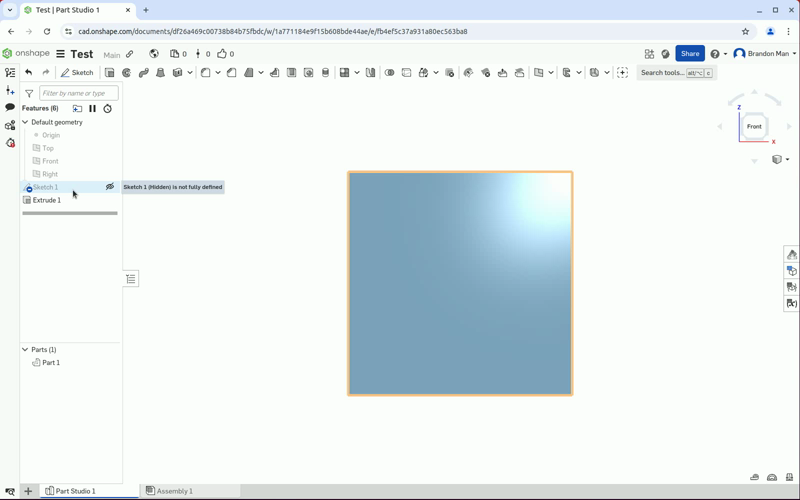
click(73, 189)
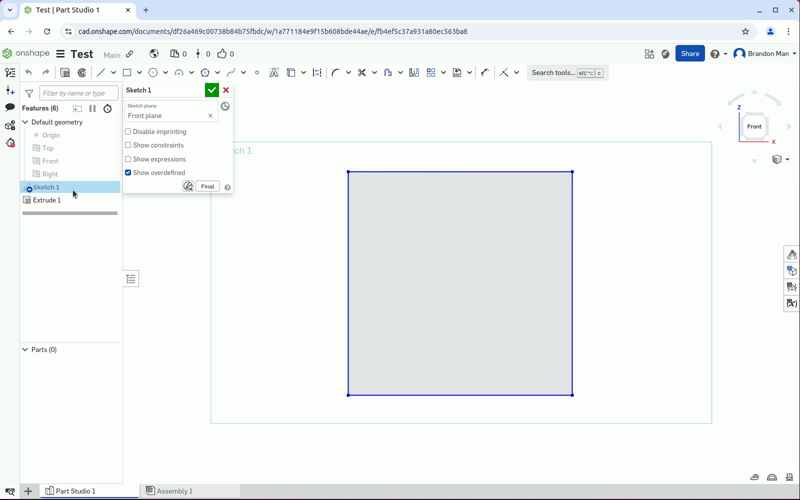
mouse_move(229, 92)
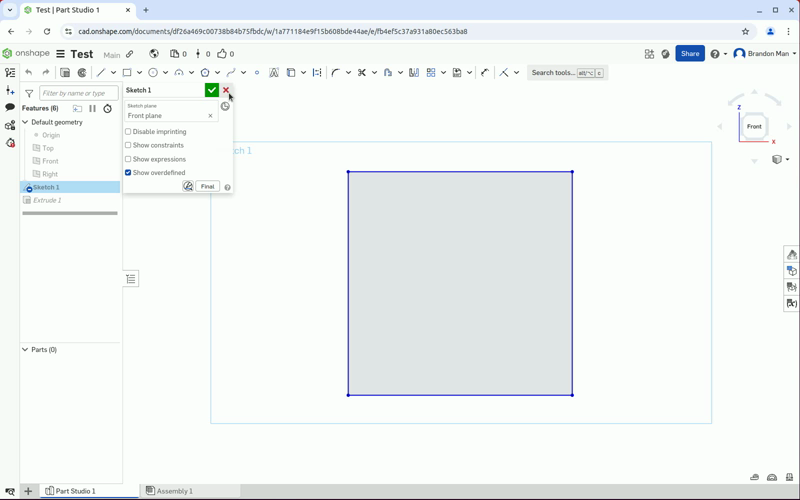
click(229, 92)
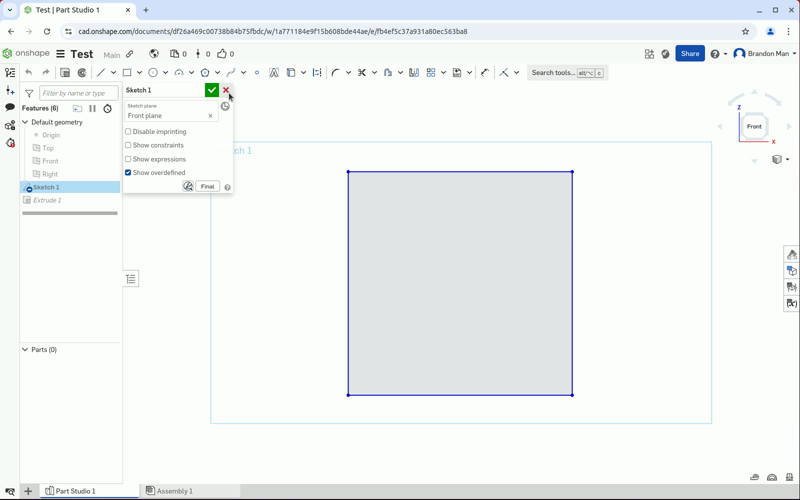
key(shift+s)
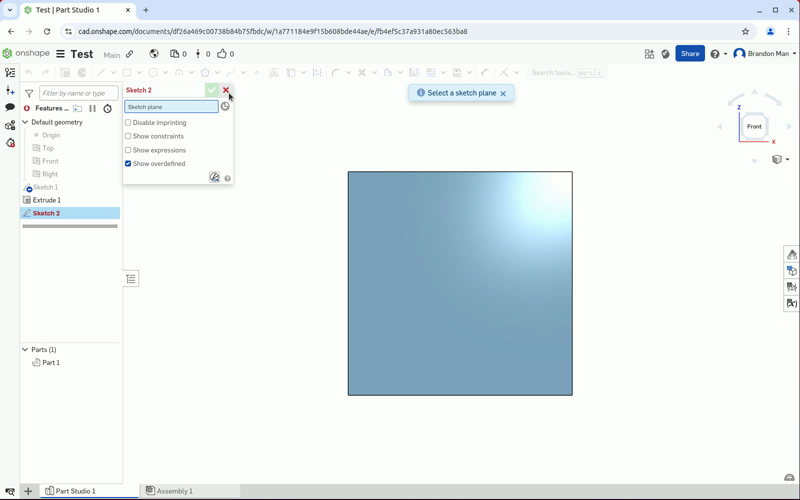
mouse_move(73, 163)
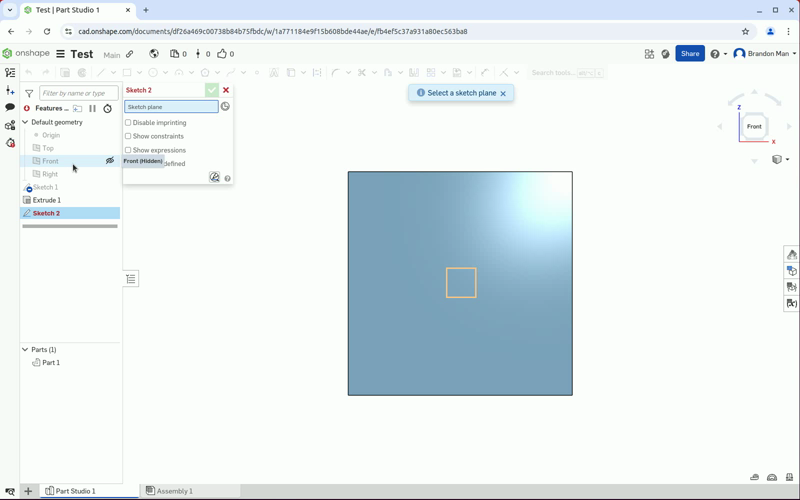
click(73, 163)
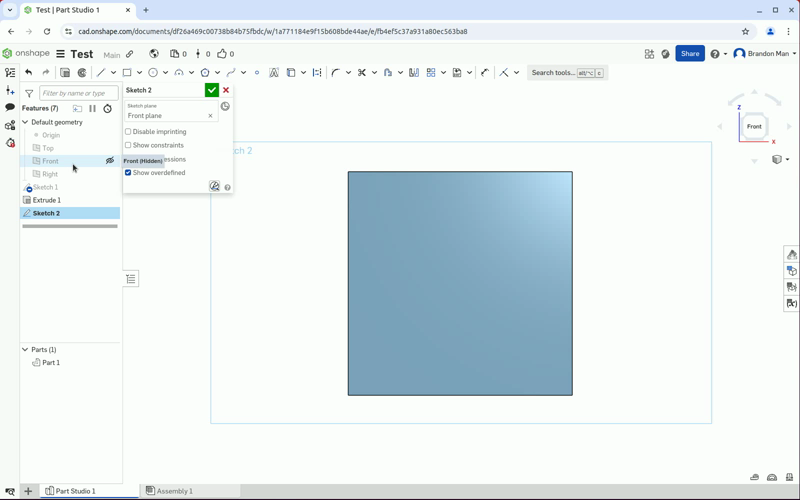
mouse_move(73, 352)
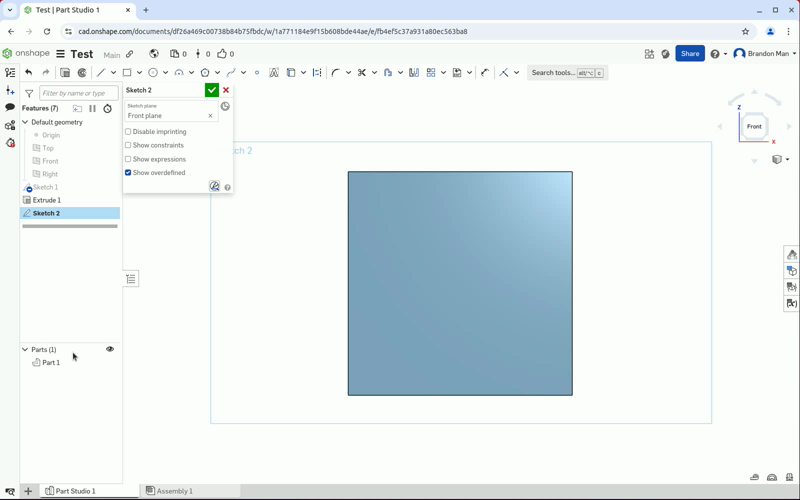
key(y)
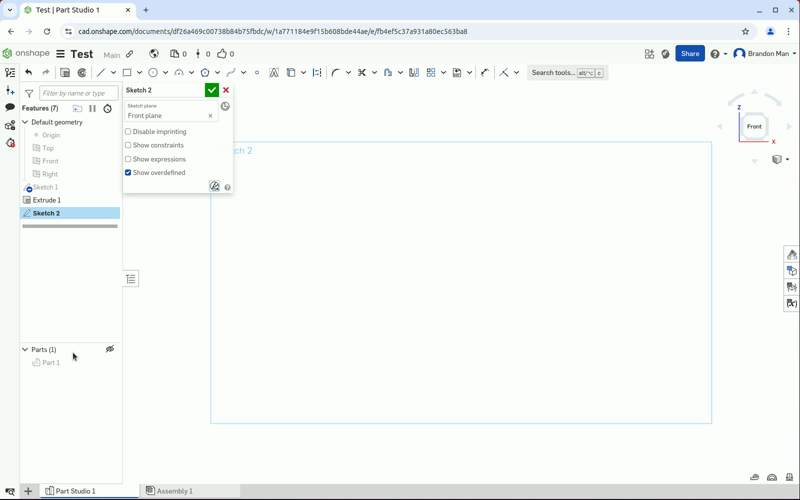
key(c)
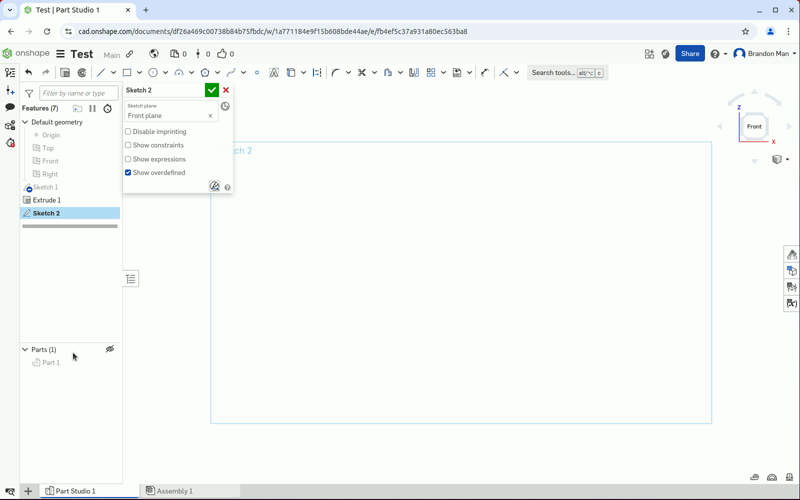
key_down(shift)
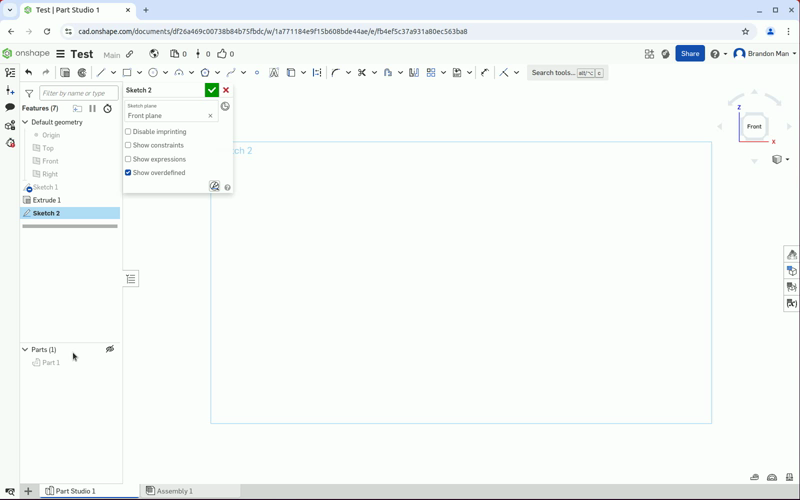
mouse_move(461, 282)
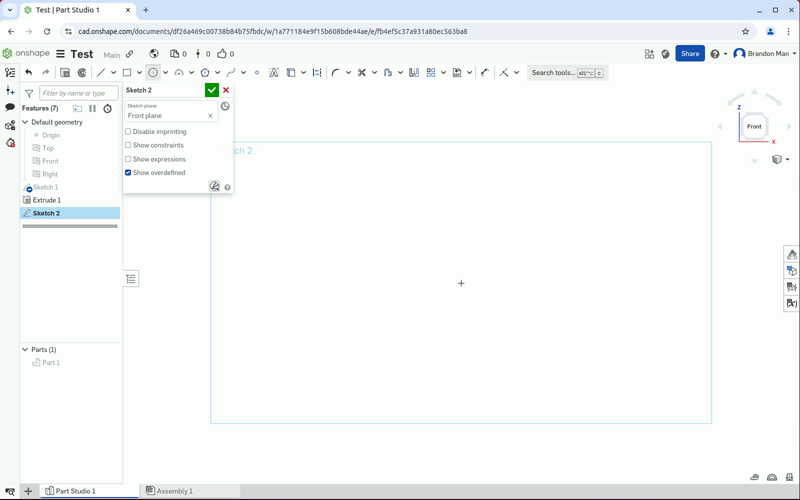
click(461, 282)
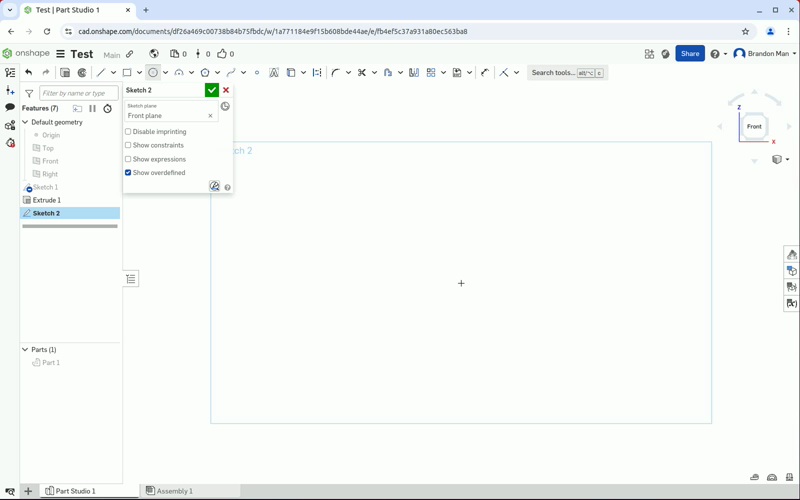
key_up(shift)
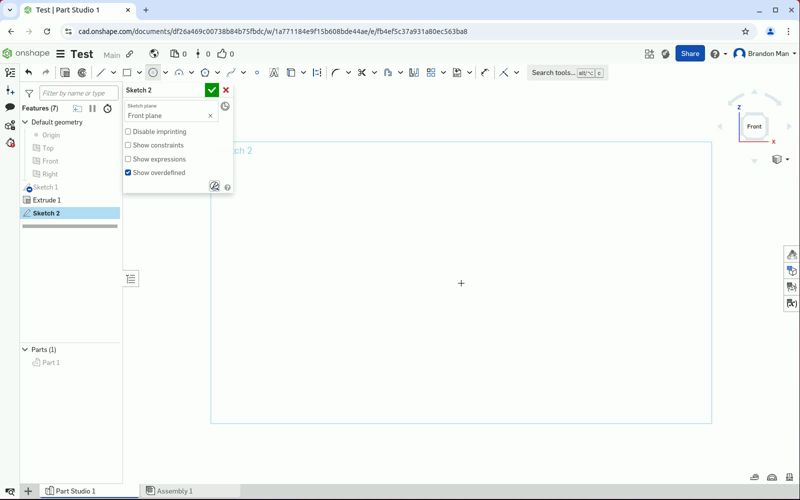
mouse_move(484, 282)
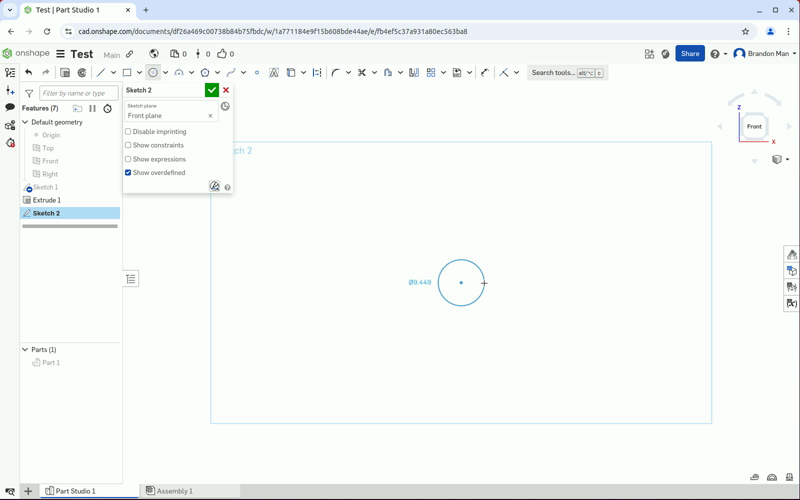
click(484, 282)
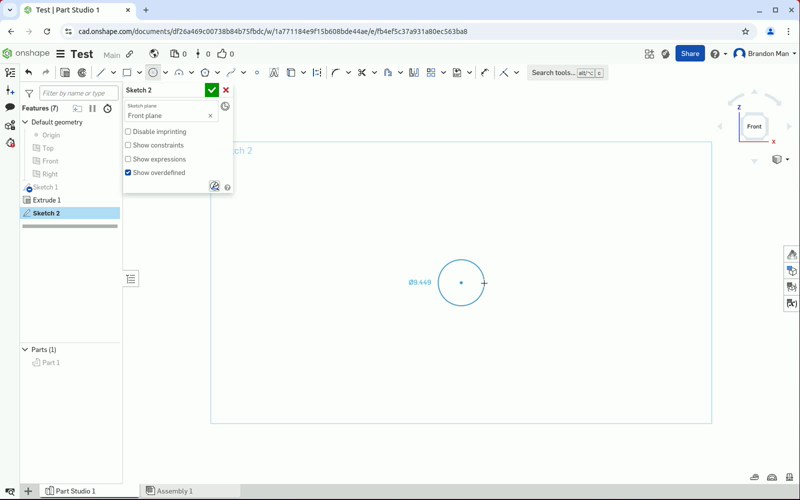
key(esc)
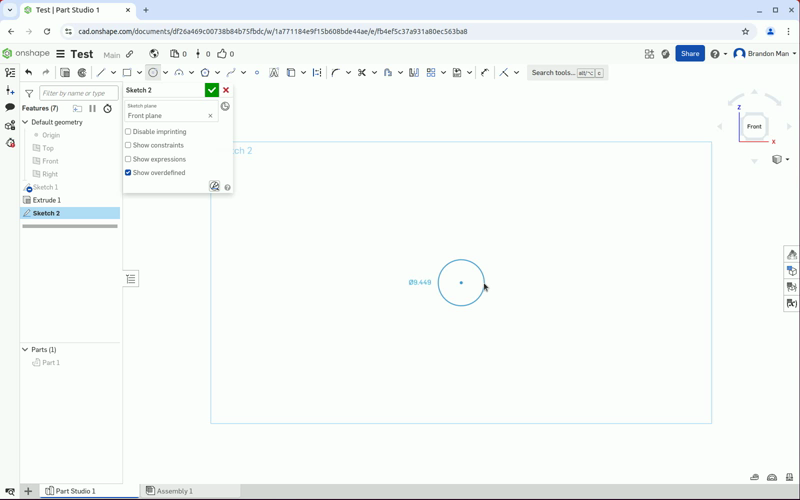
mouse_move(451, 293)
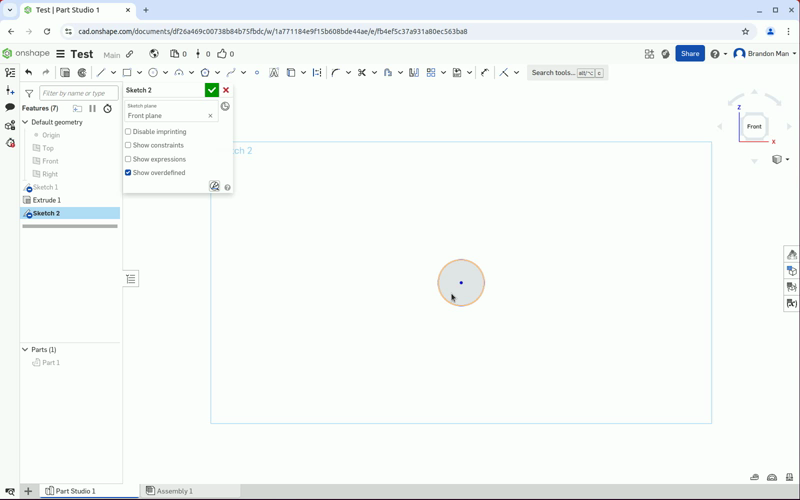
scroll(6)
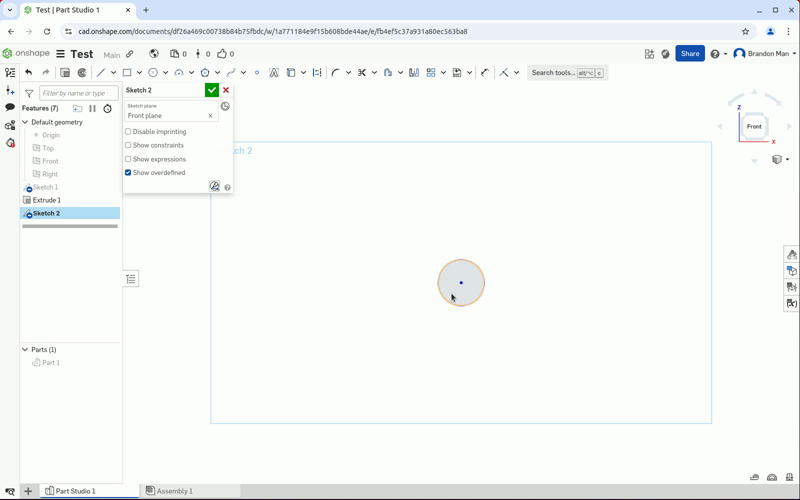
scroll(6)
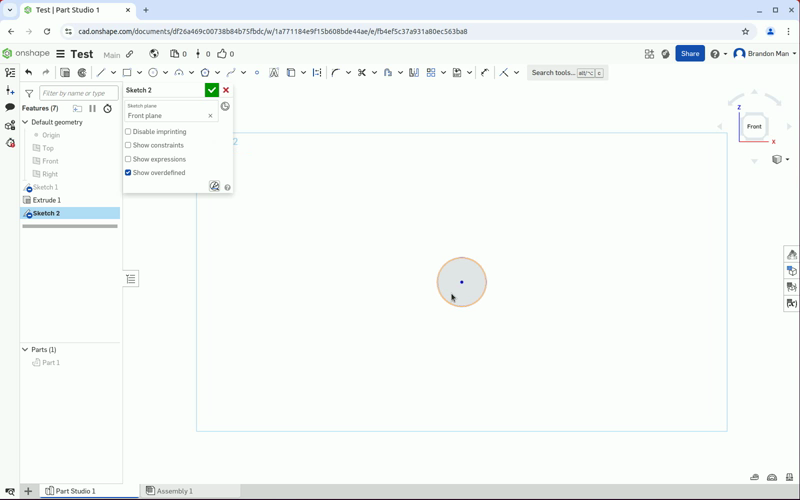
scroll(6)
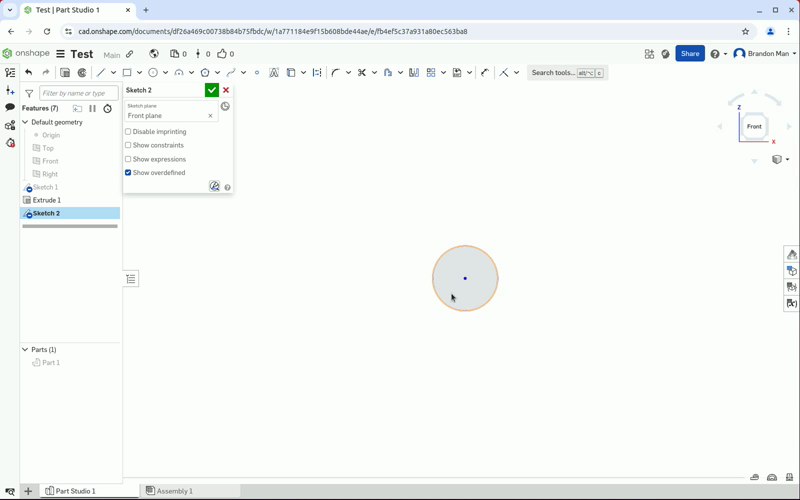
scroll(6)
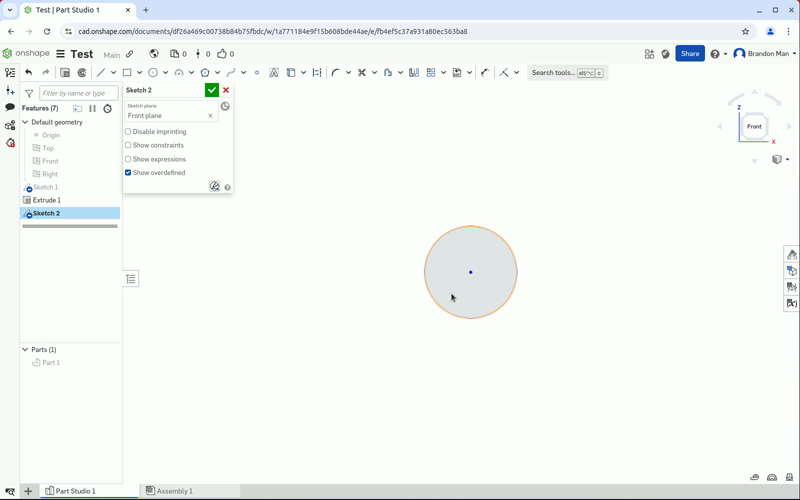
scroll(6)
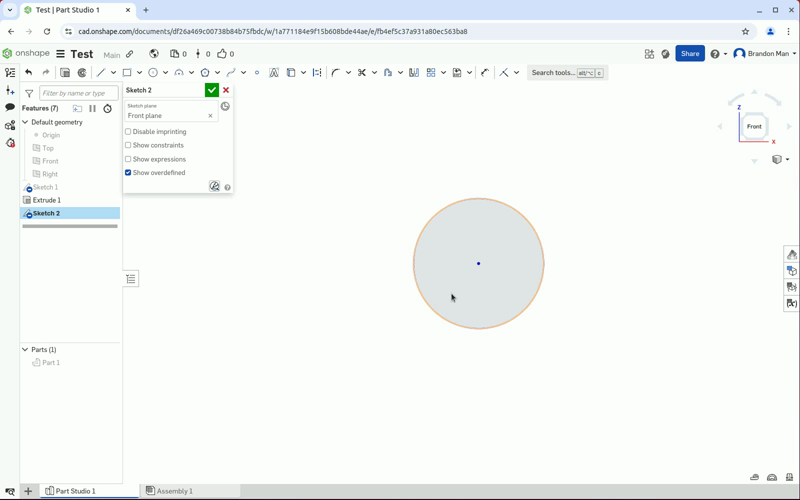
scroll(6)
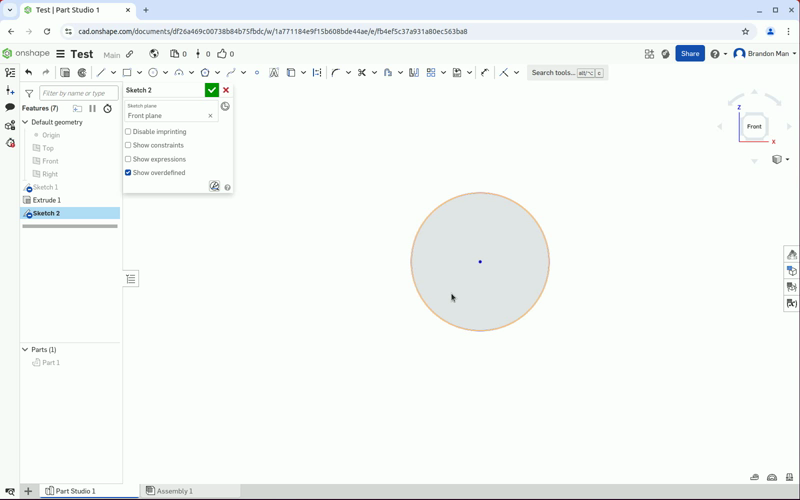
scroll(6)
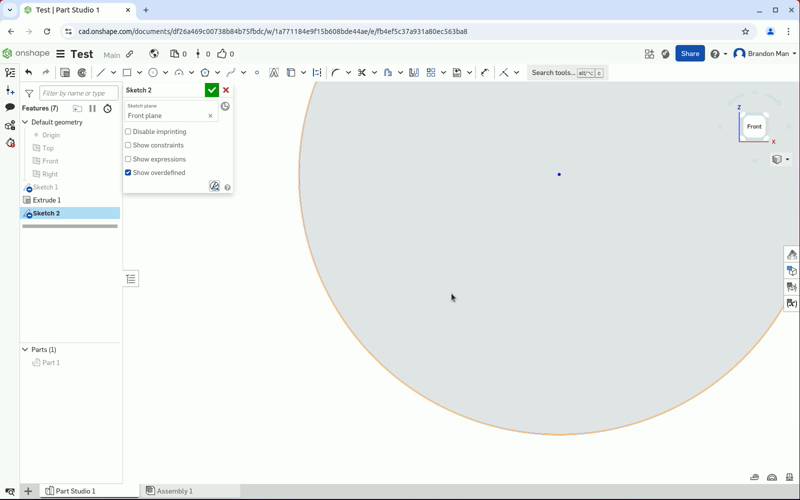
click(451, 293)
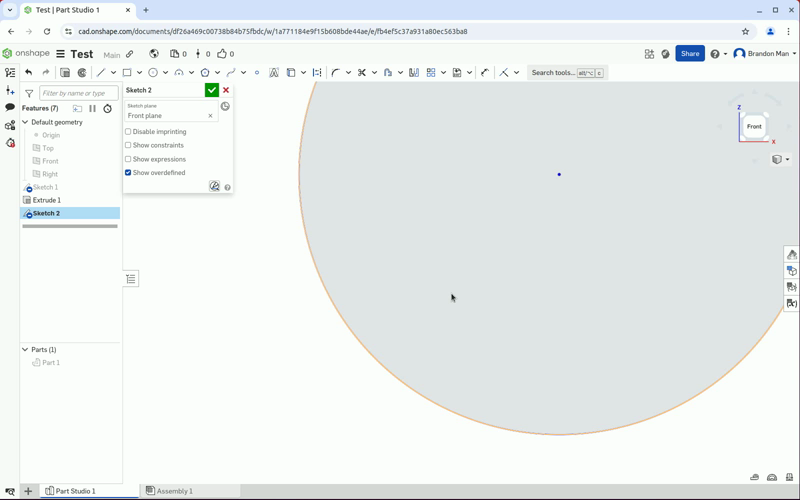
scroll(-6)
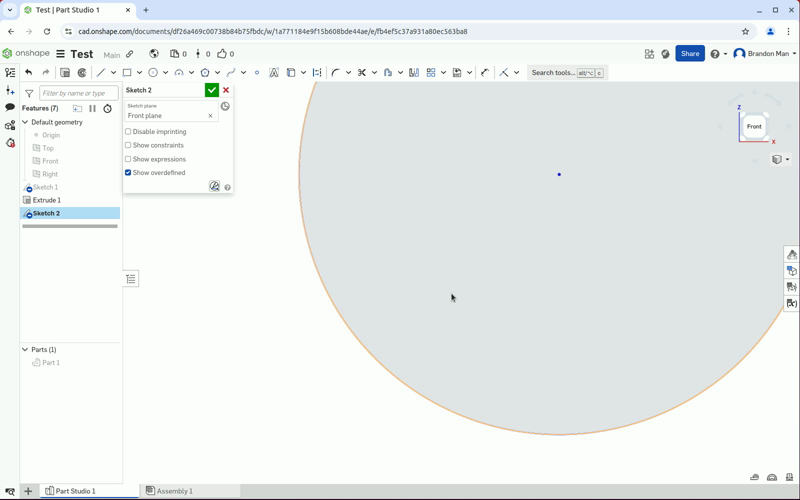
scroll(-6)
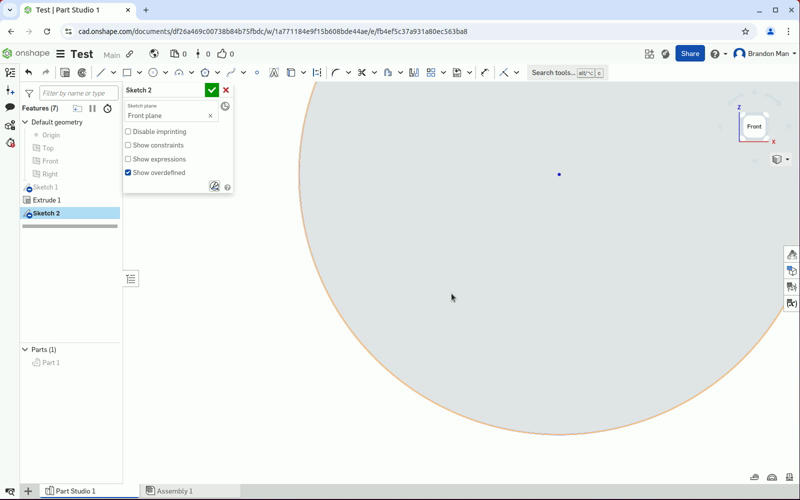
scroll(-6)
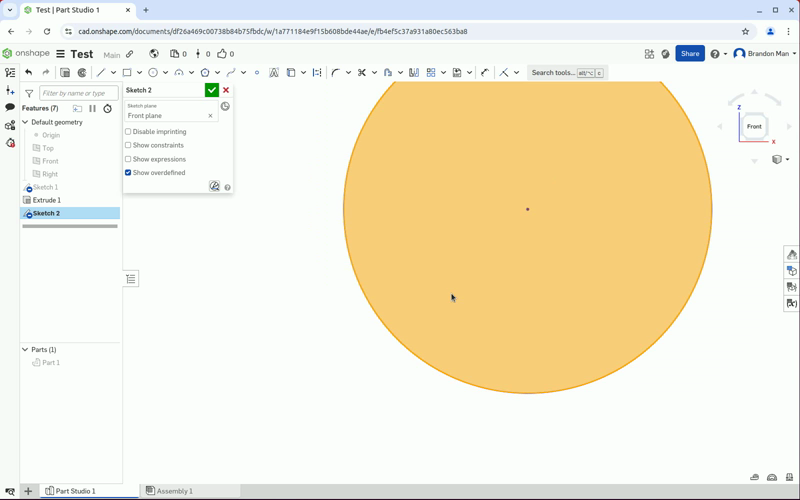
scroll(-6)
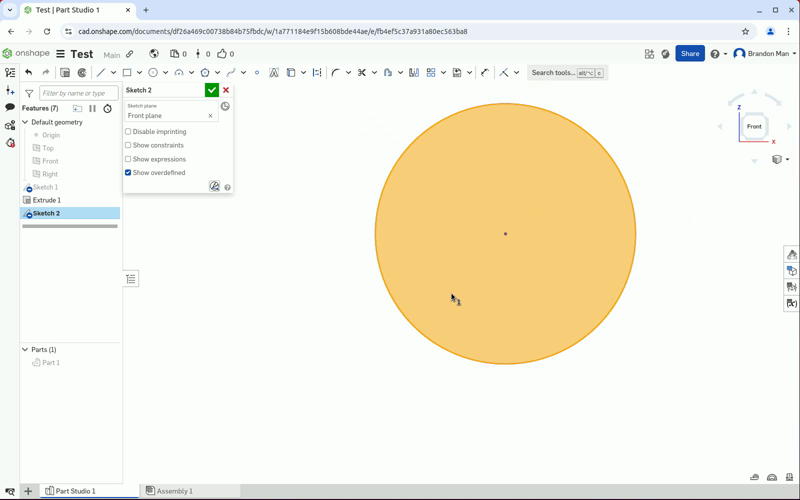
scroll(-6)
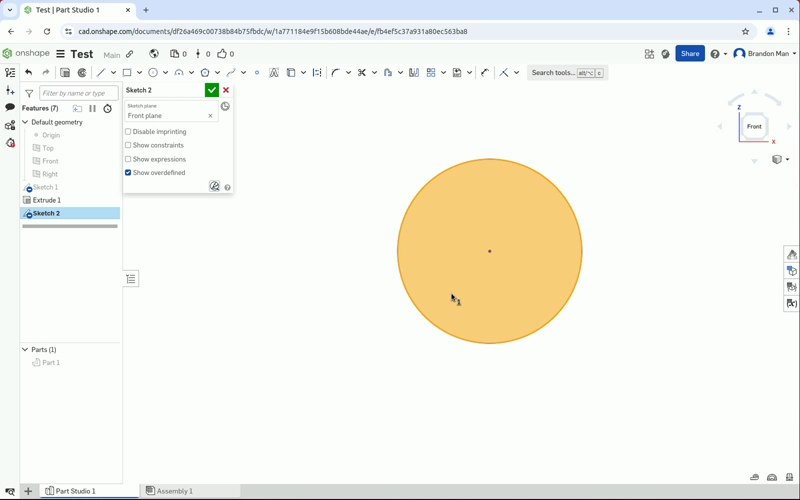
scroll(-6)
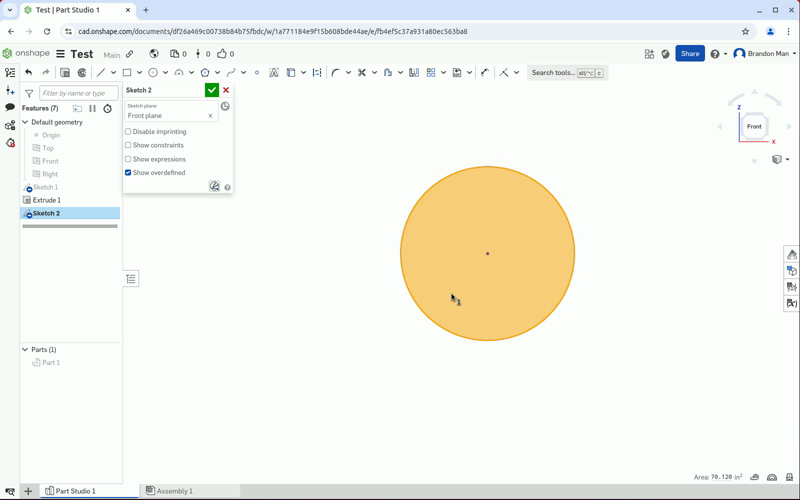
scroll(-6)
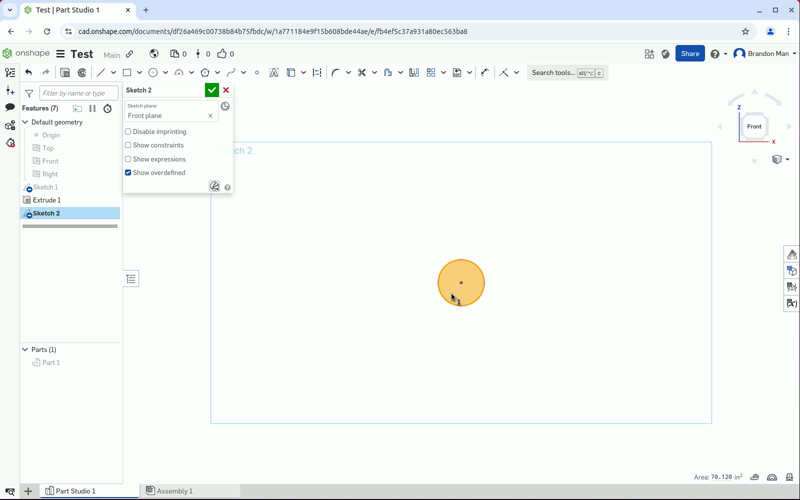
mouse_move(73, 352)
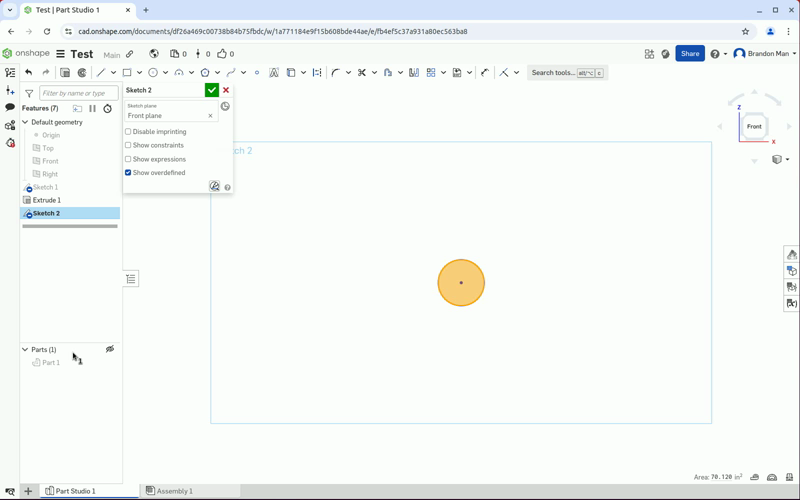
key(shift+y)
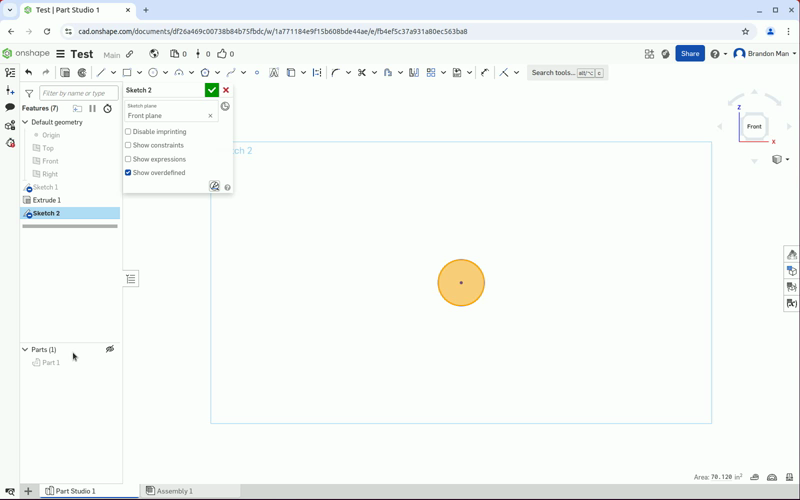
key(shift+e)
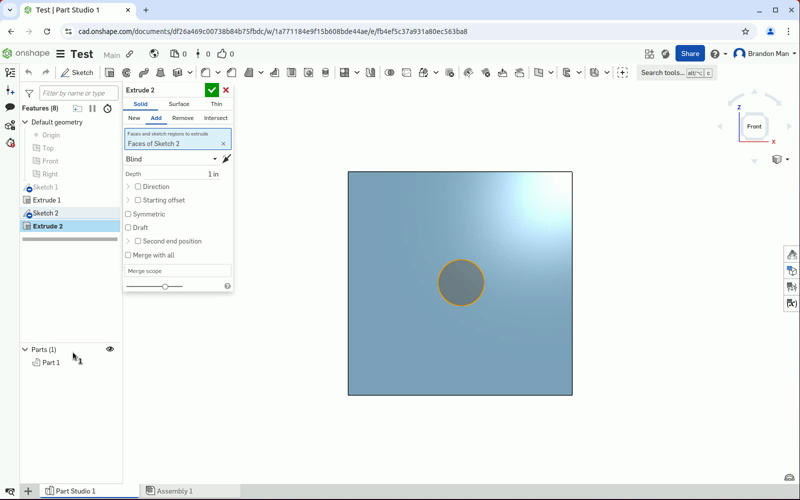
mouse_move(143, 106)
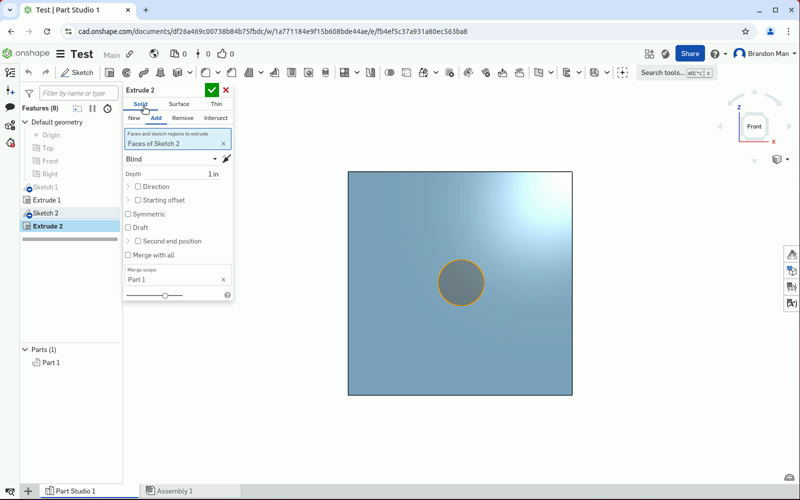
click(143, 106)
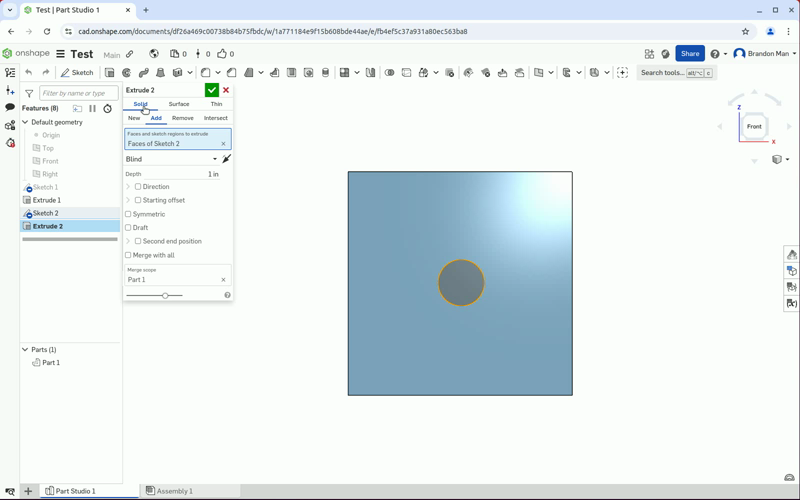
mouse_move(137, 120)
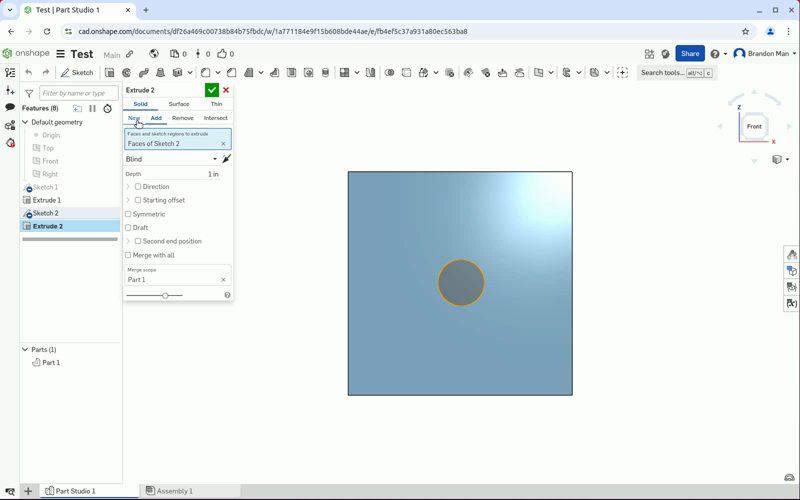
click(137, 120)
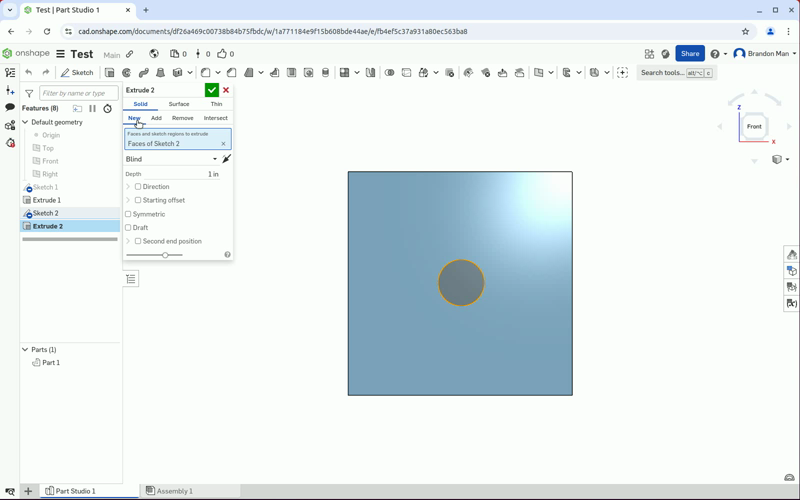
key(tab, 4)
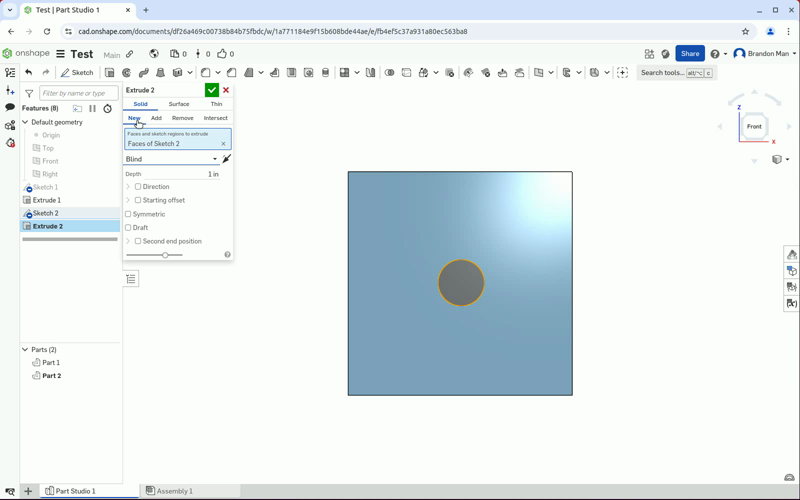
text(9.147)
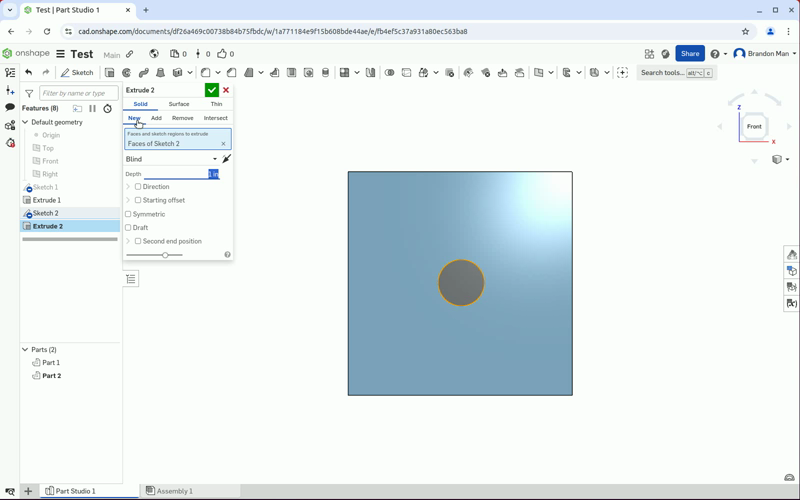
key(enter)
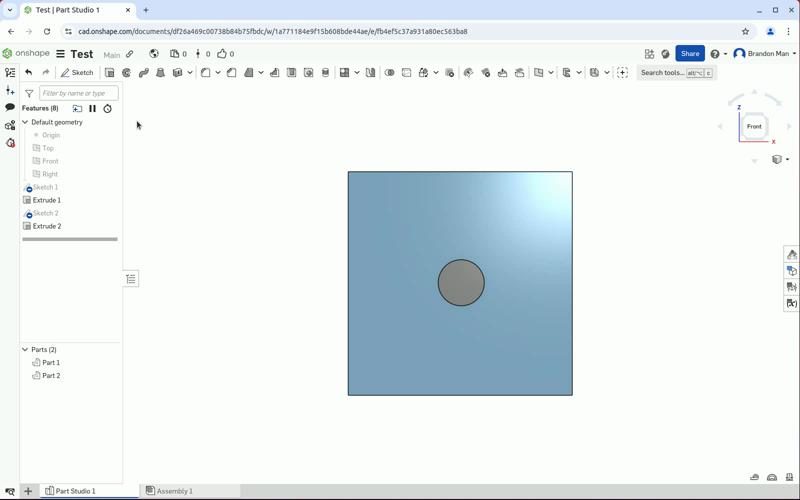
key(shift+h)
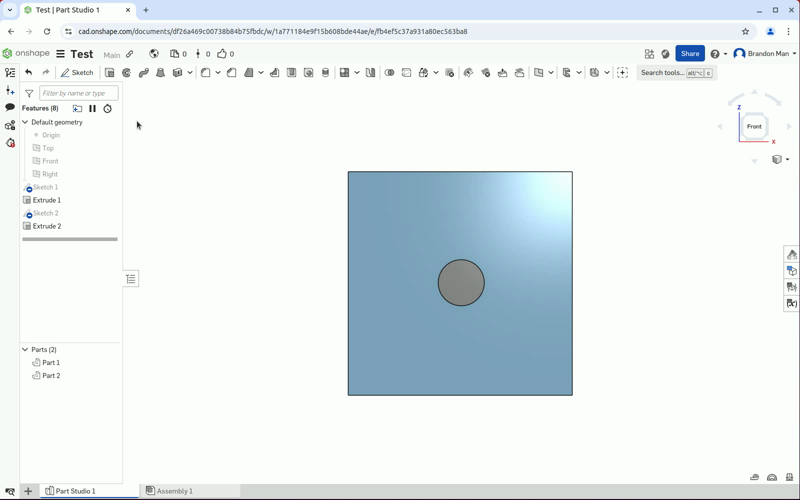
key(shift+h)
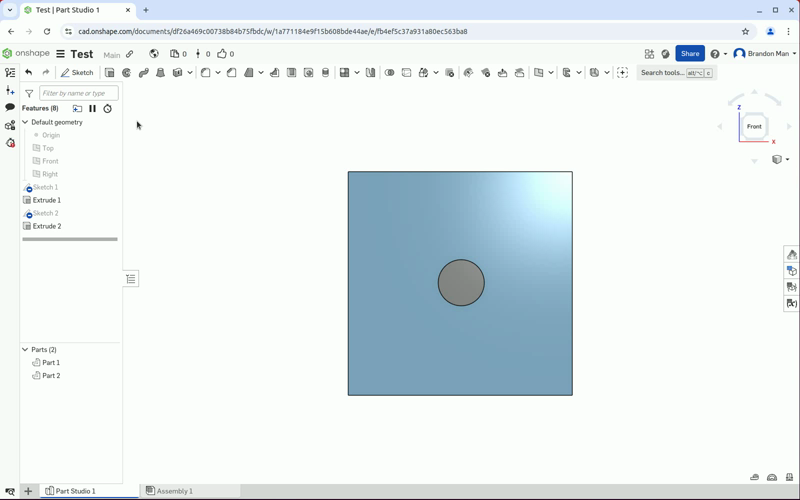
key(shift+7)
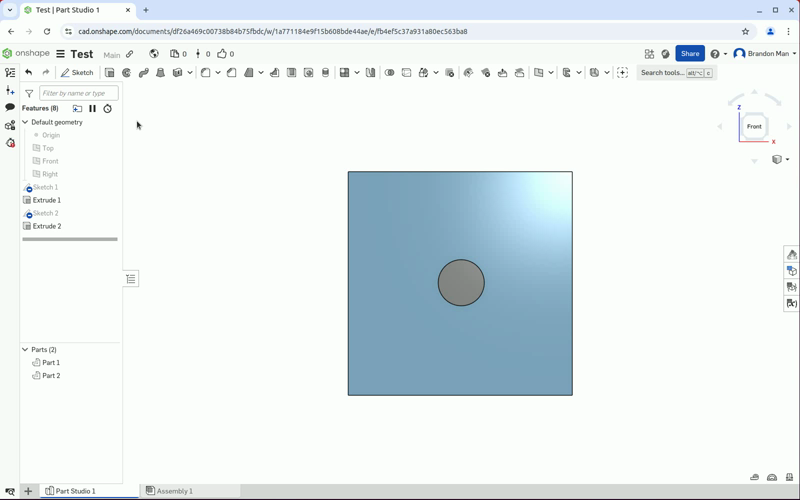
key(left, 2)
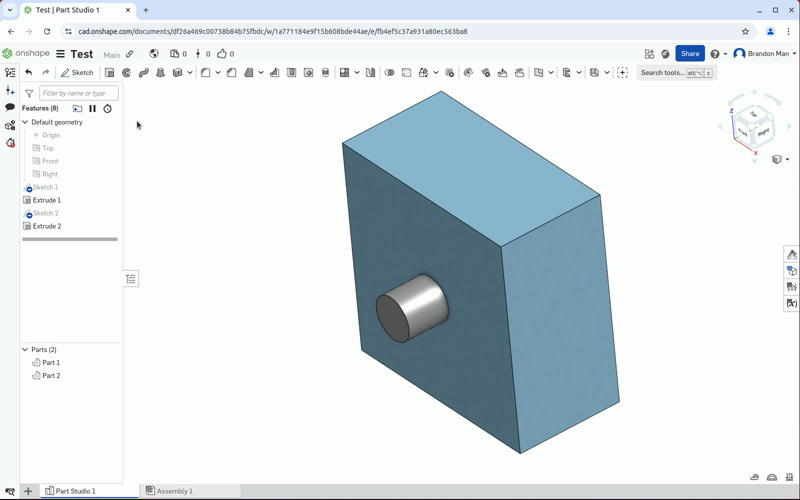
key(down, 2)
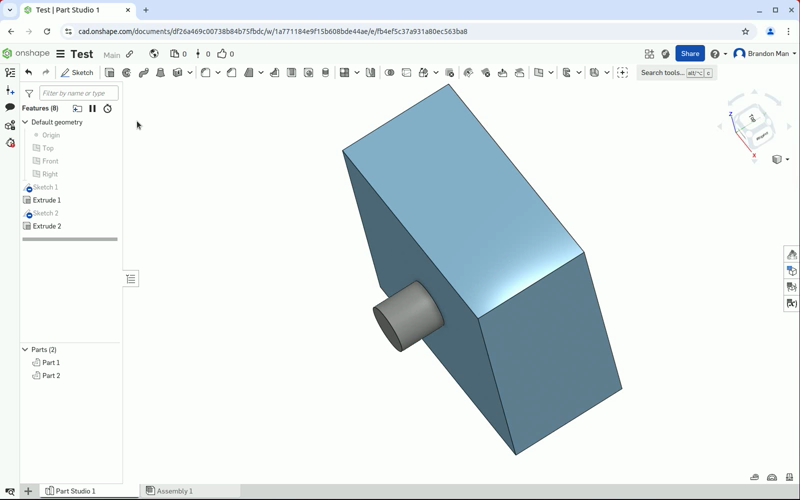
key(up, 2)
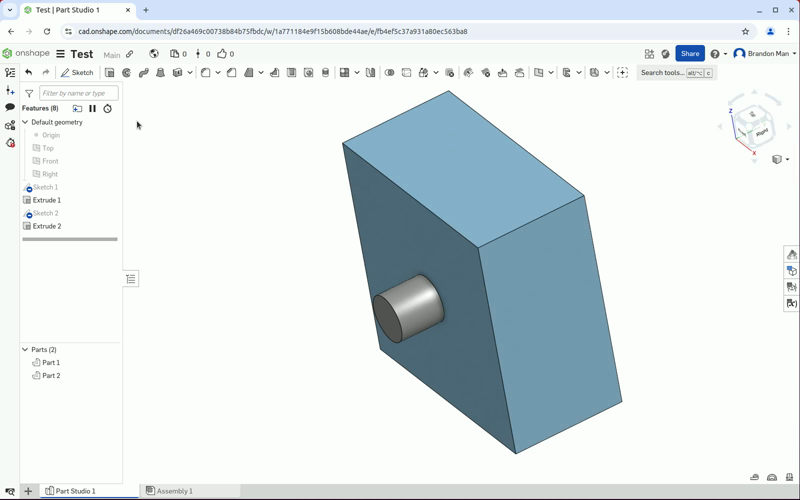
key(right, 2)
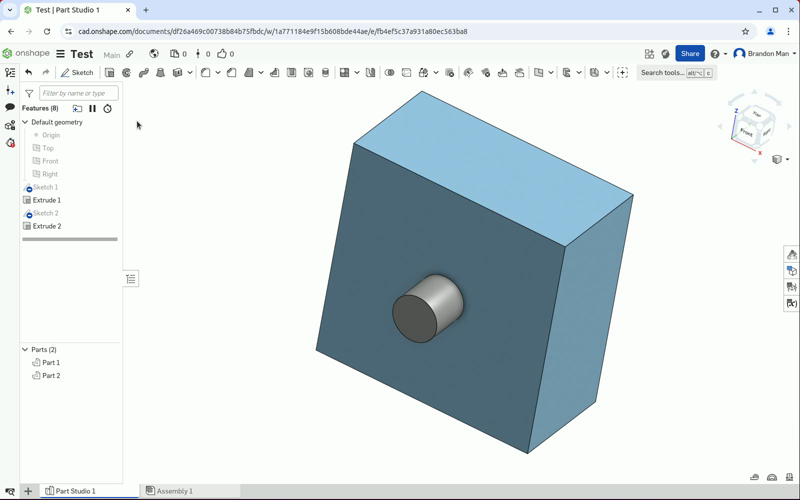
mouse_move(73, 189)
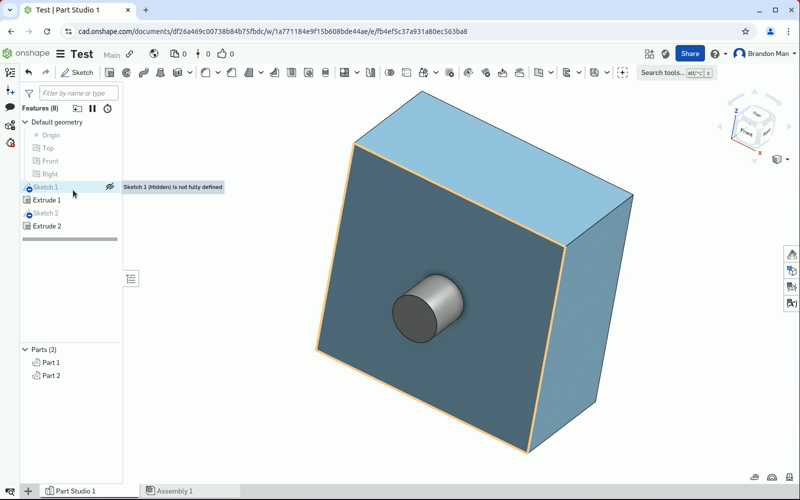
click(73, 189)